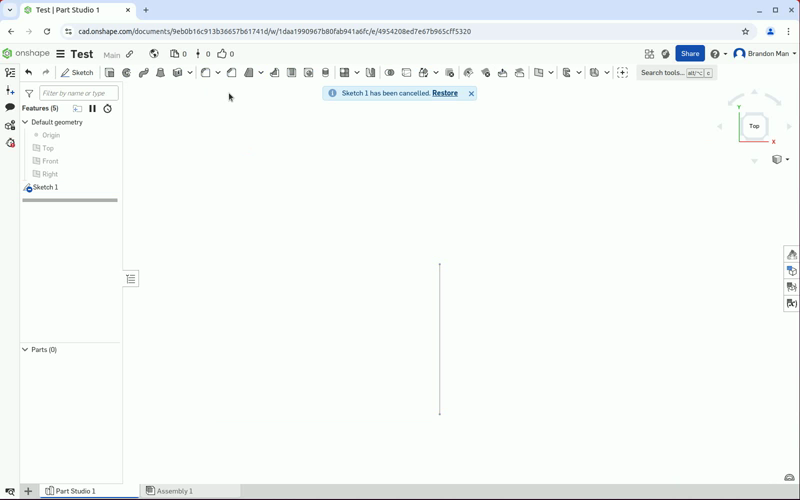
key(shift+h)
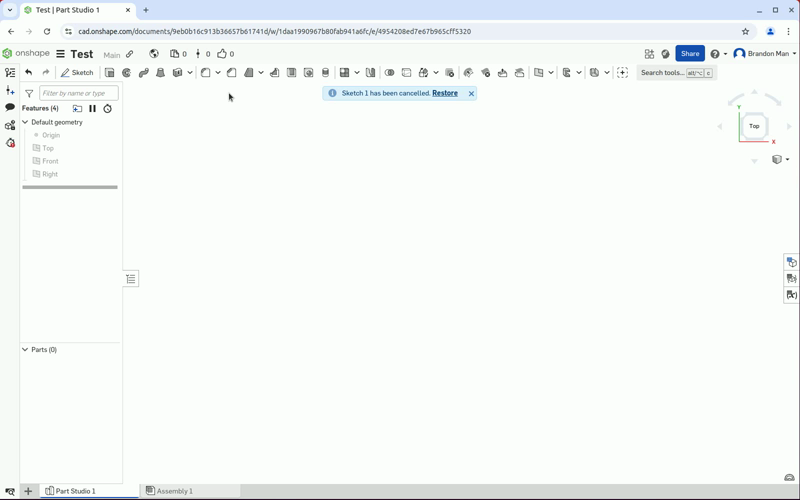
mouse_move(73, 352)
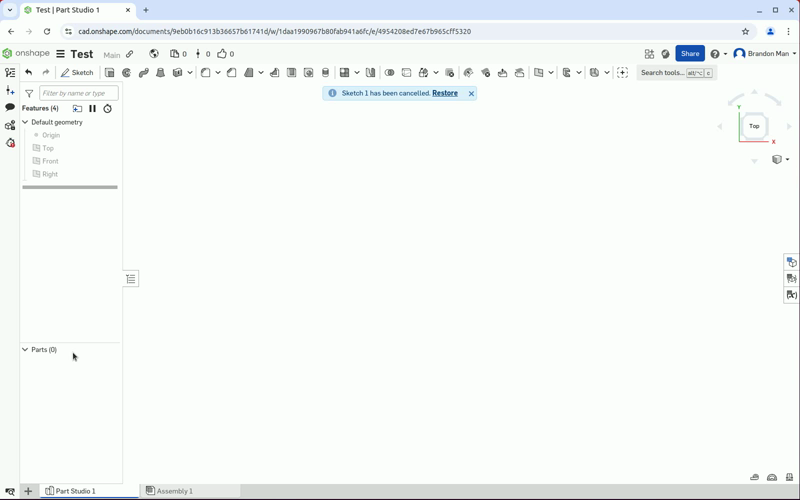
key(y)
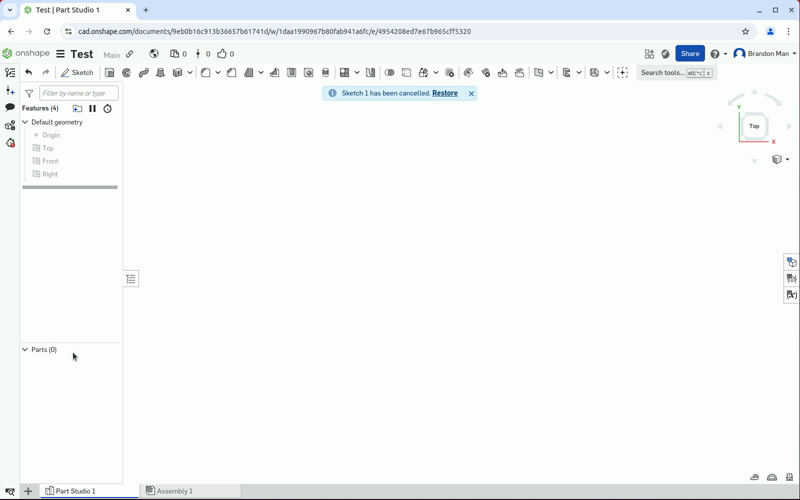
key(shift+p)
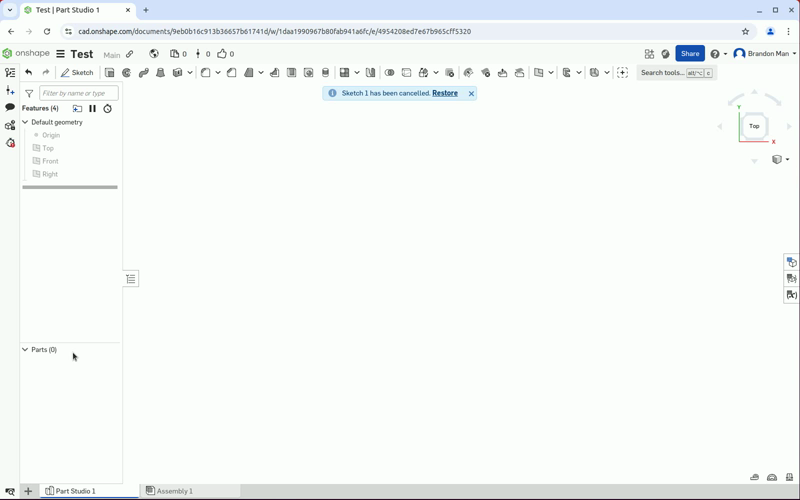
key(space)
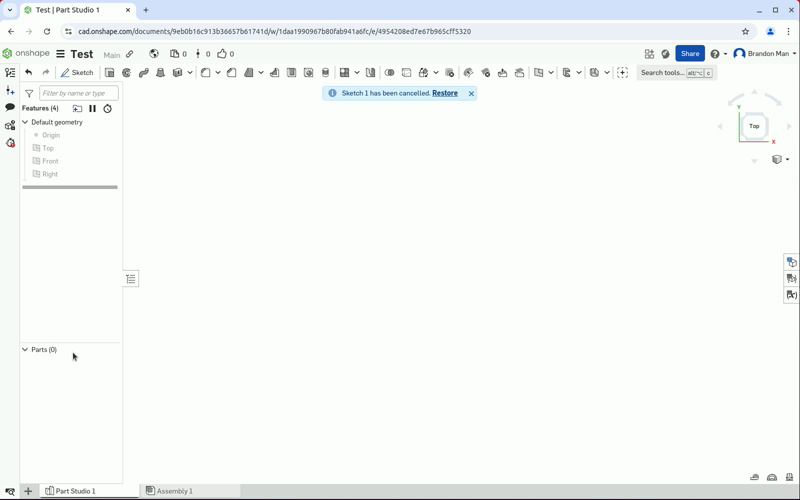
key_down(shift)
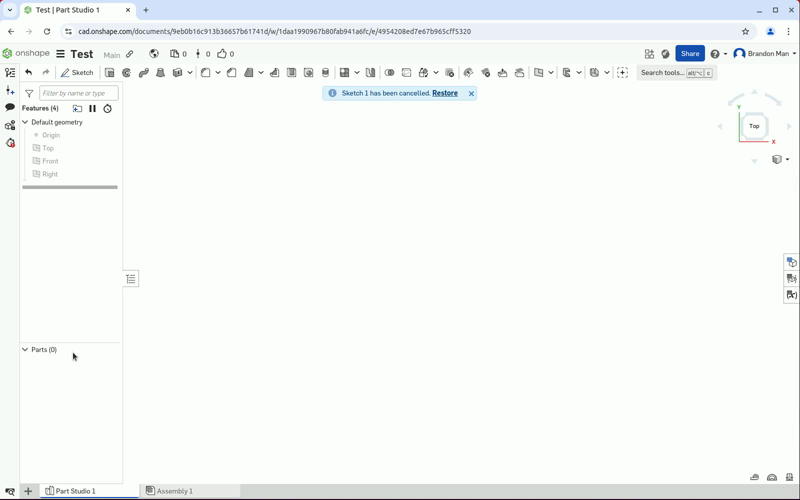
key(up)
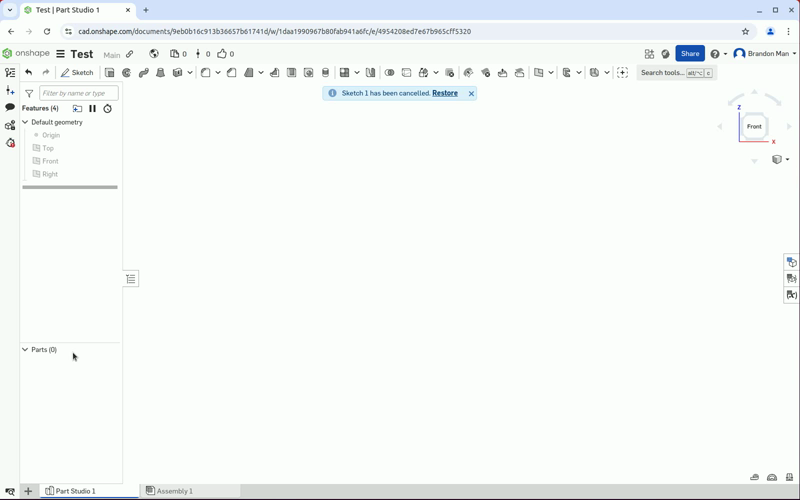
key_up(shift)
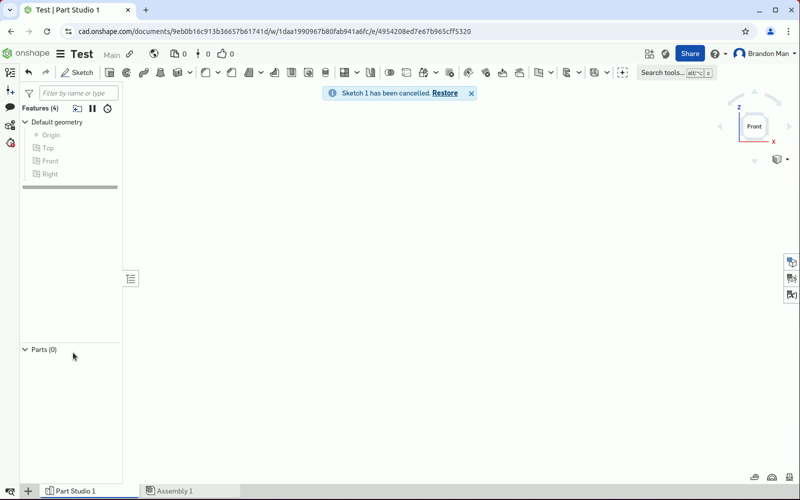
mouse_move(73, 352)
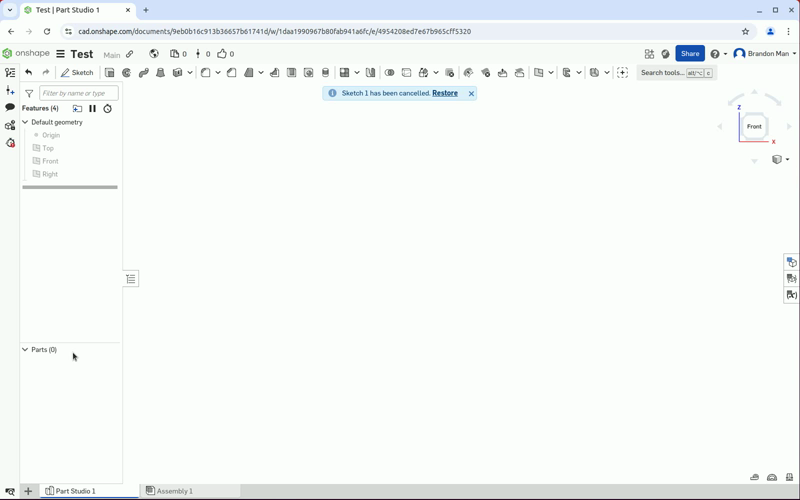
key(shift+y)
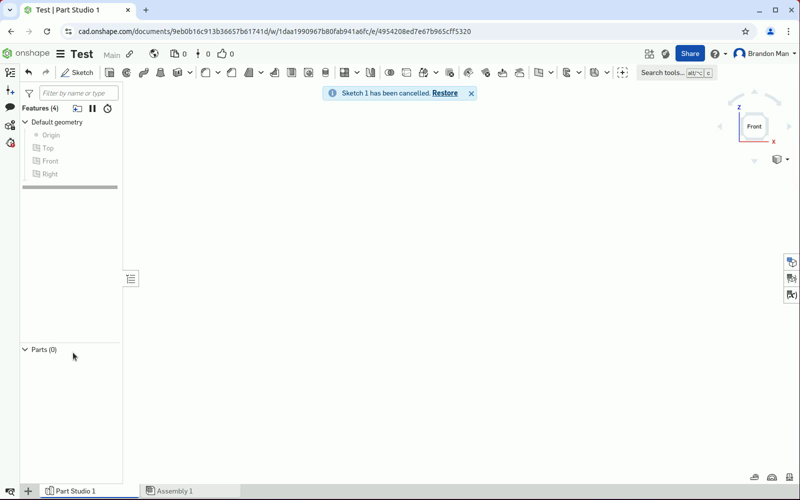
key(shift+s)
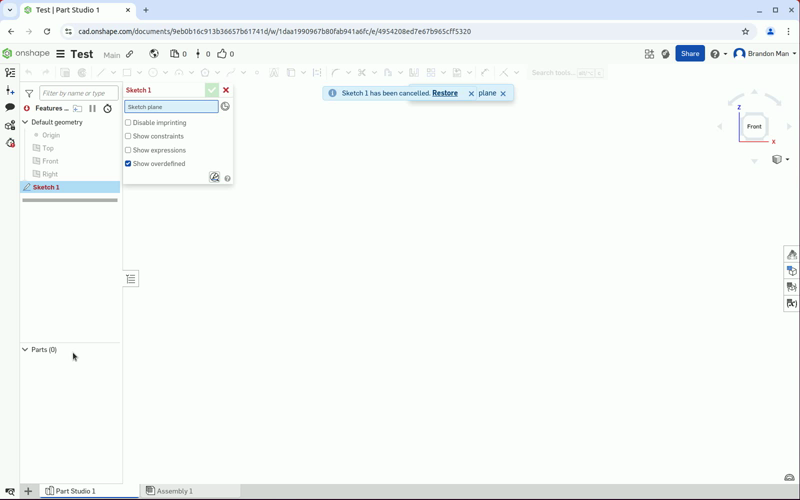
mouse_move(73, 163)
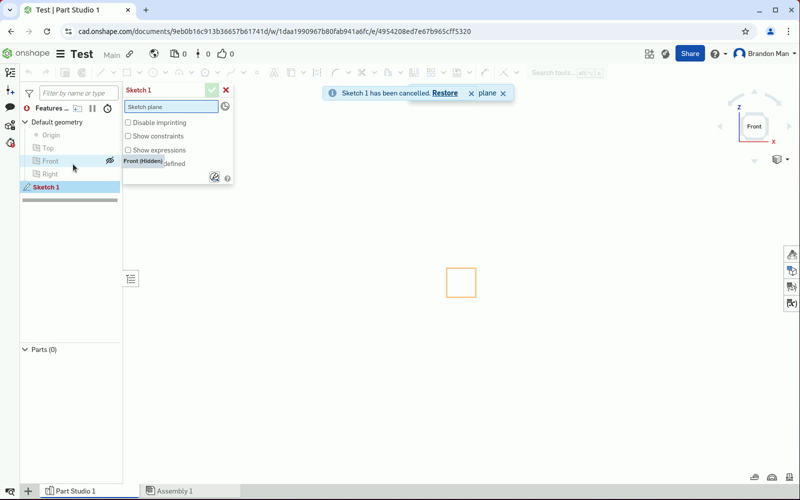
click(73, 163)
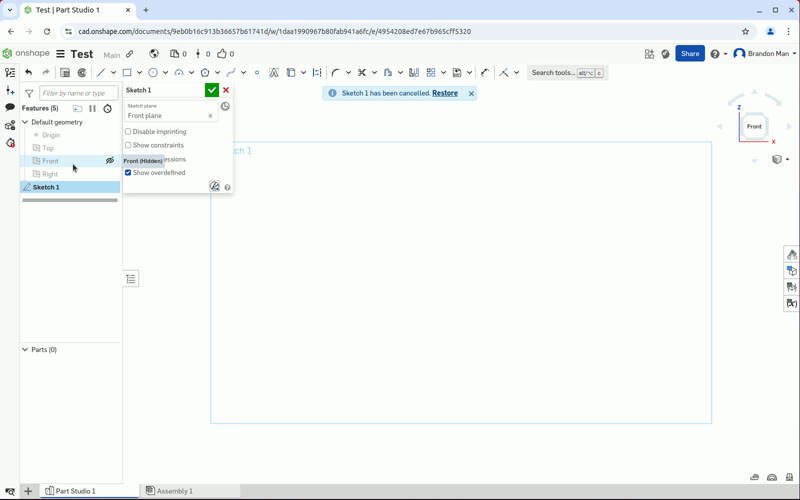
mouse_move(73, 352)
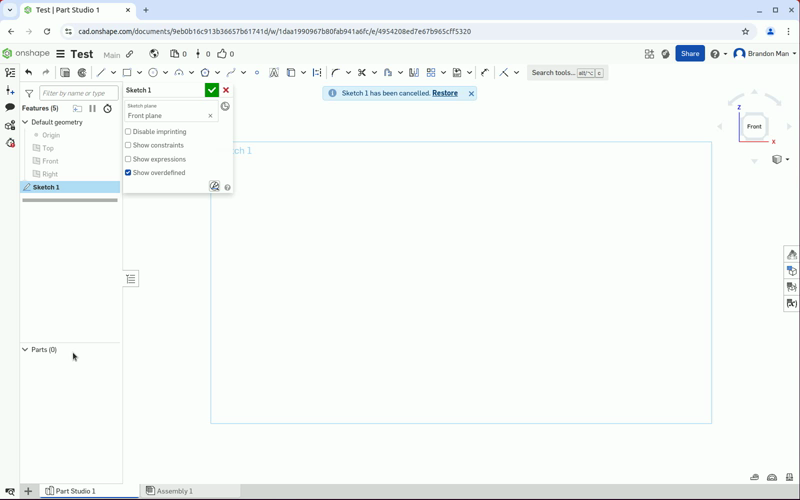
key(y)
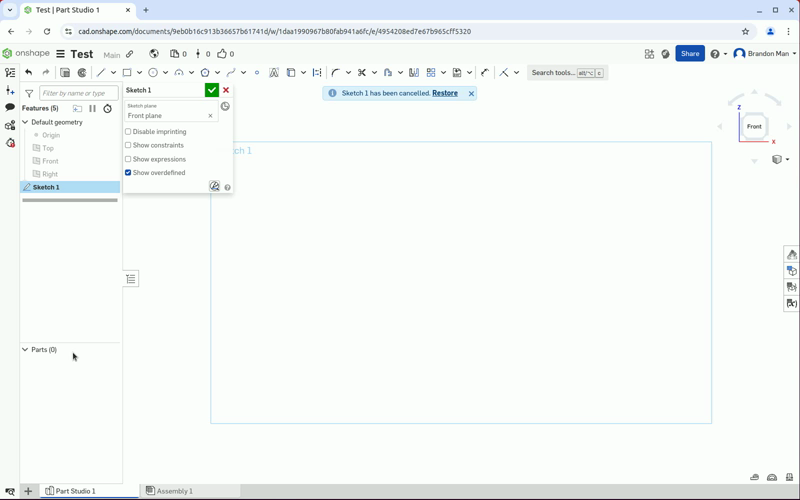
key(l)
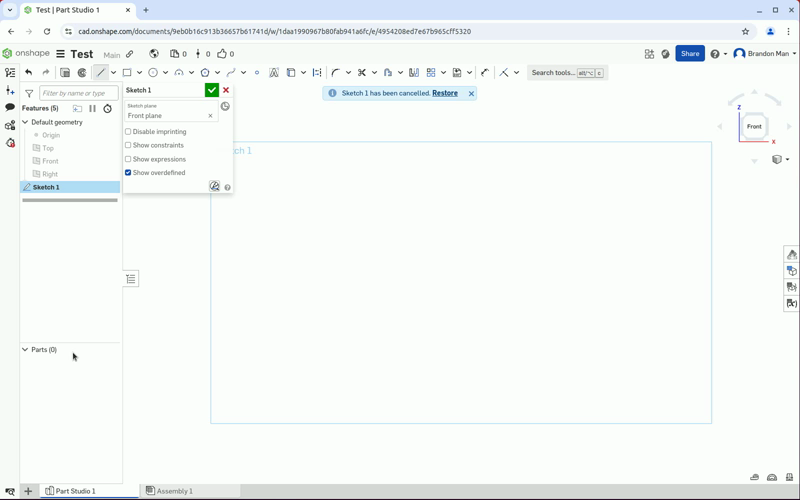
key_down(shift)
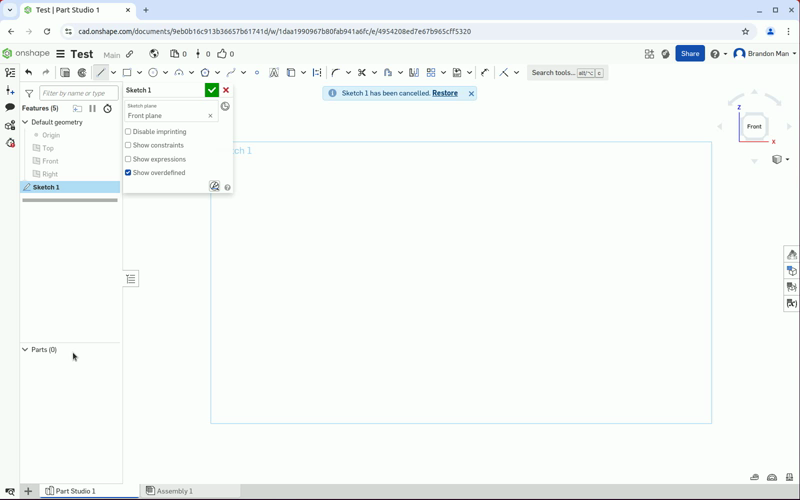
mouse_move(348, 335)
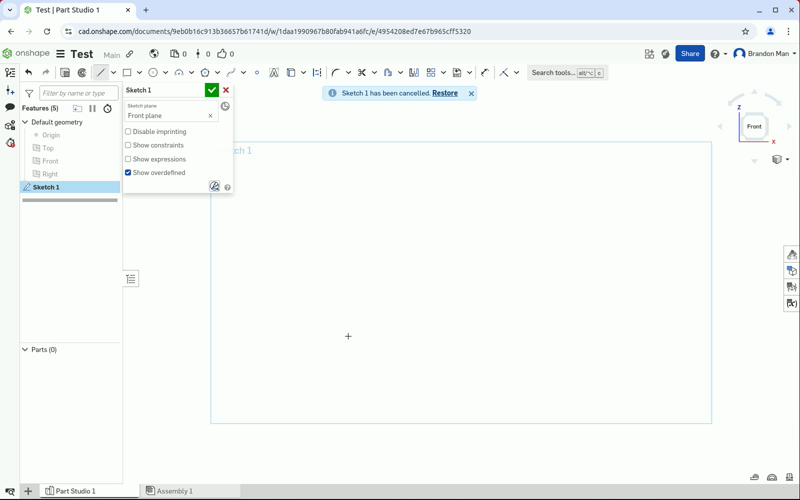
click(348, 335)
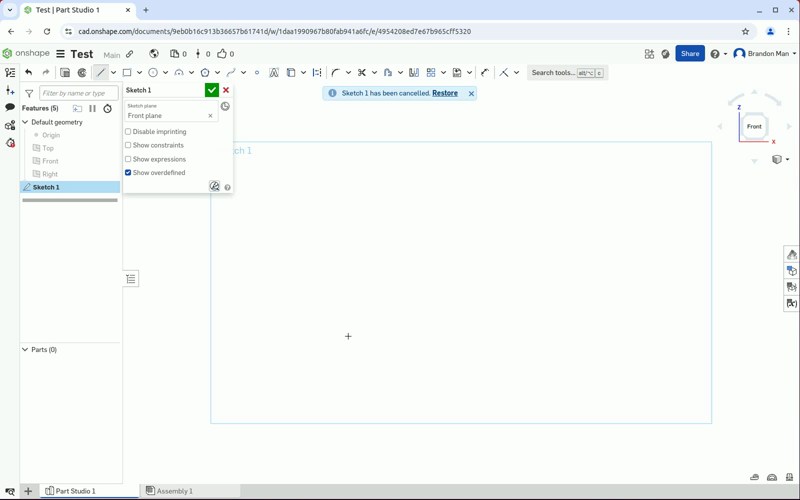
key_up(shift)
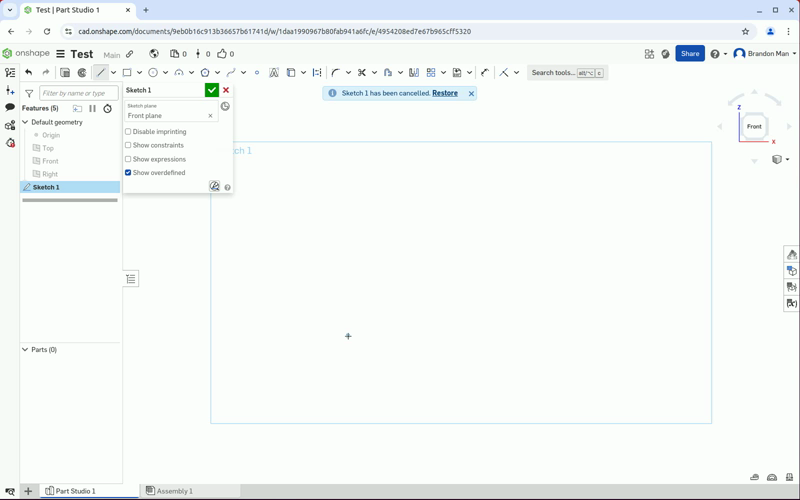
key_down(shift)
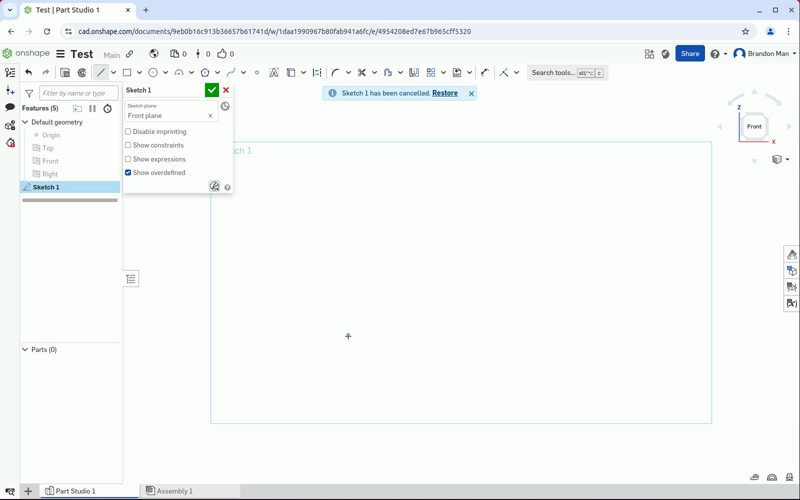
mouse_move(572, 335)
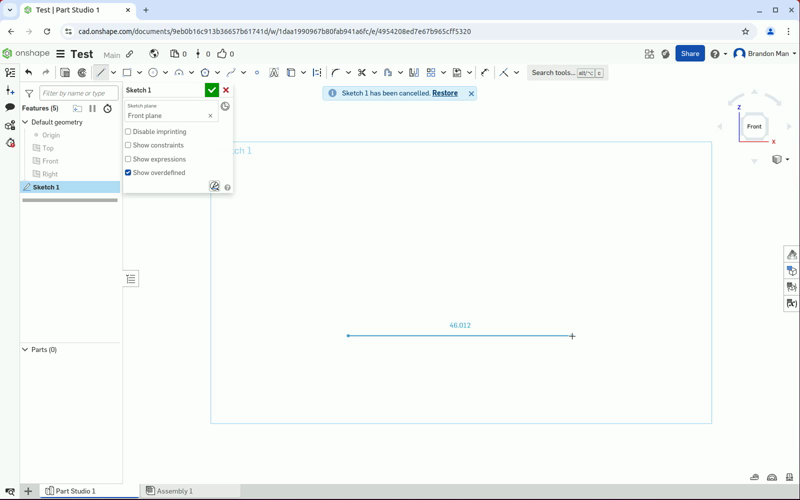
click(572, 335)
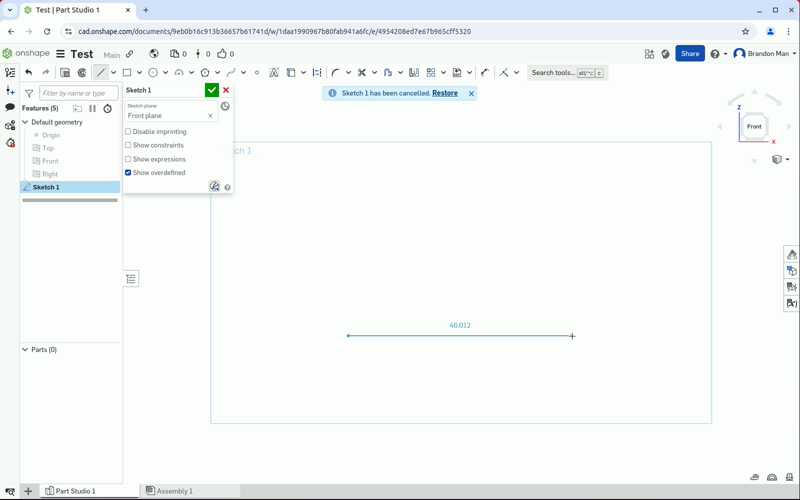
key_up(shift)
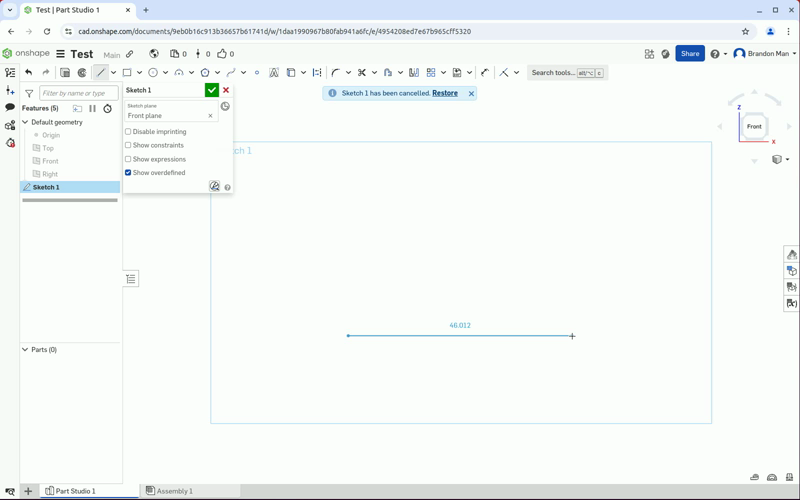
key_down(shift)
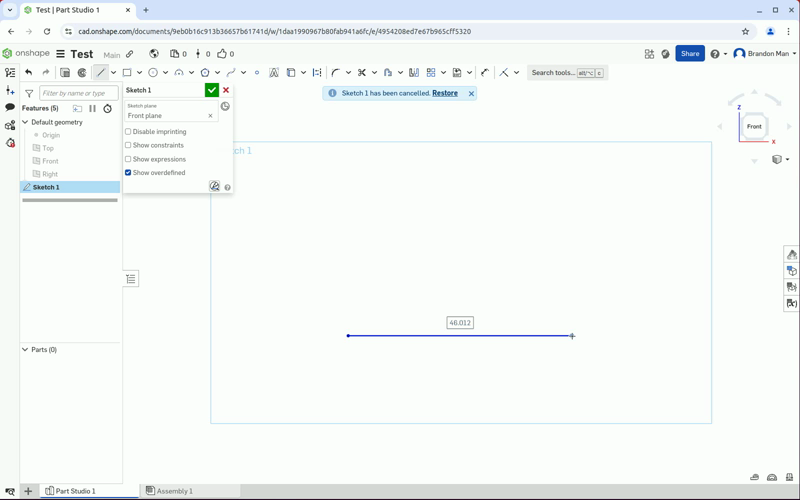
mouse_move(572, 231)
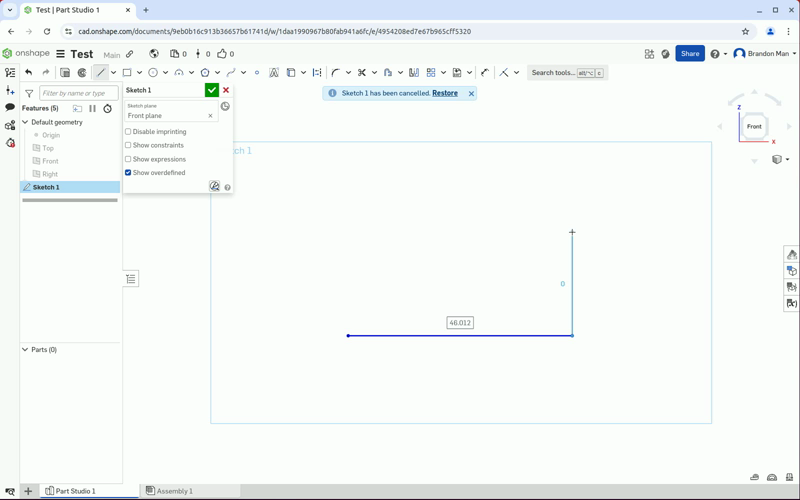
click(572, 231)
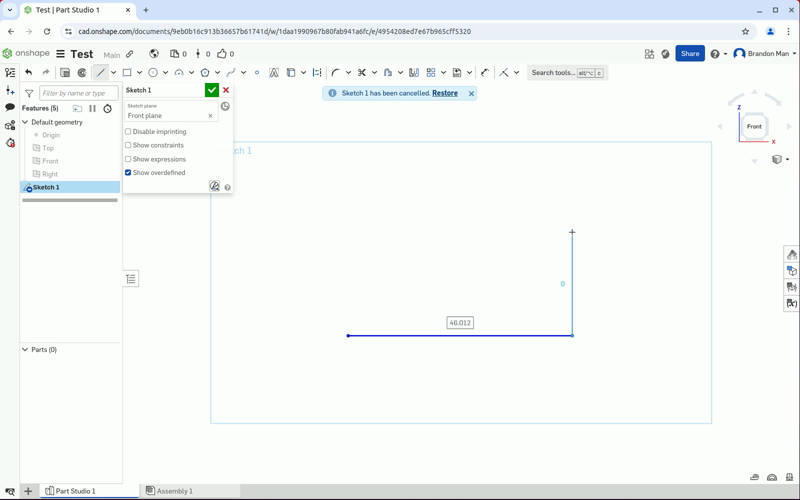
key_up(shift)
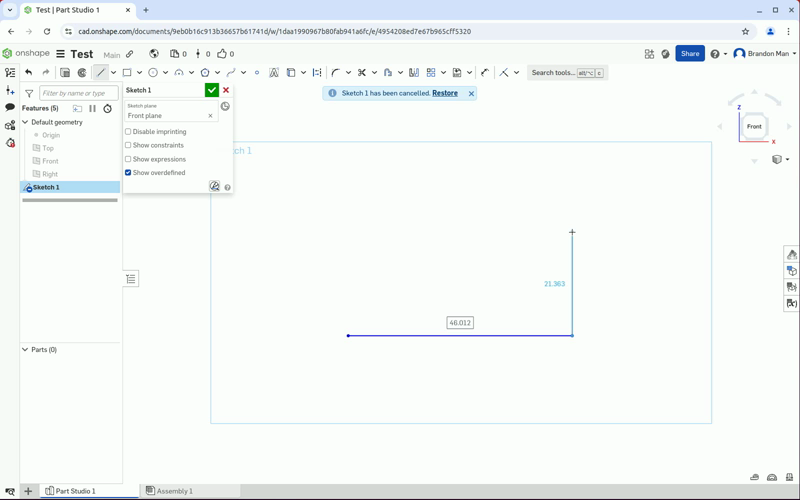
key_down(shift)
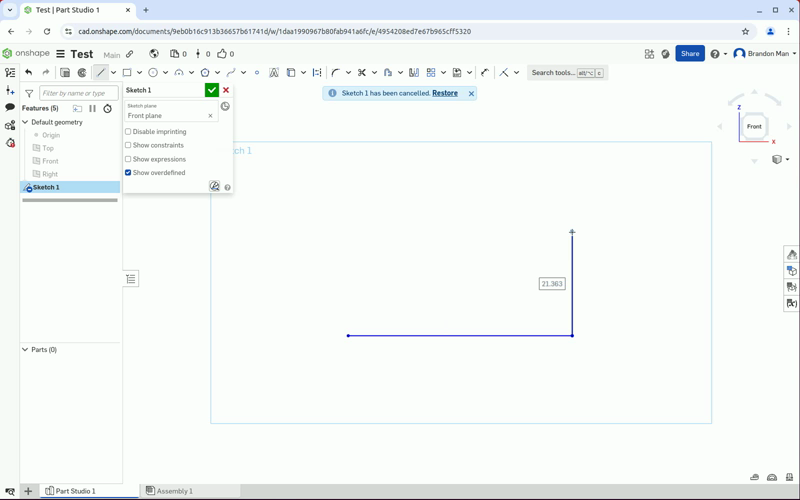
mouse_move(348, 231)
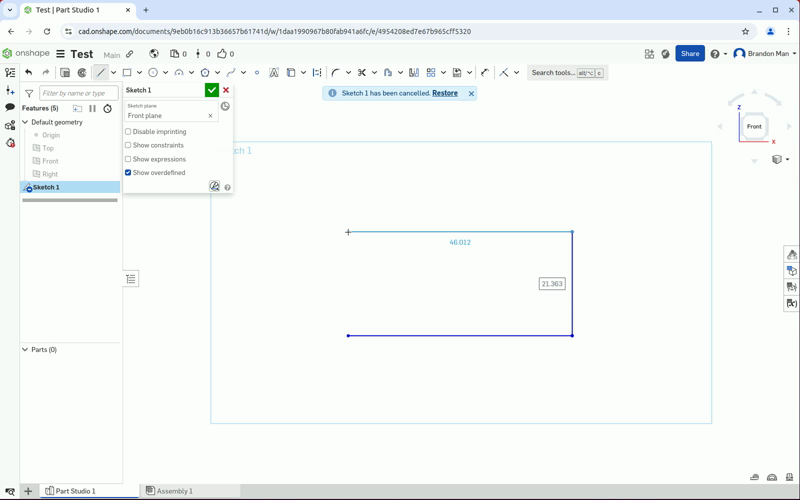
click(348, 231)
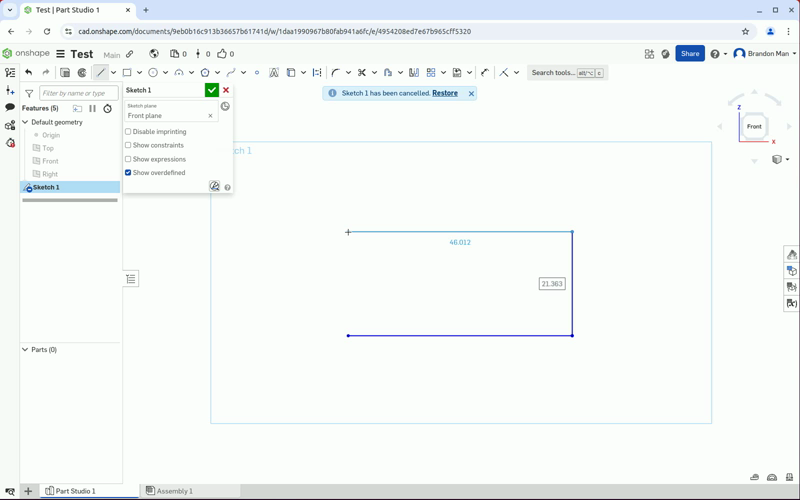
key_up(shift)
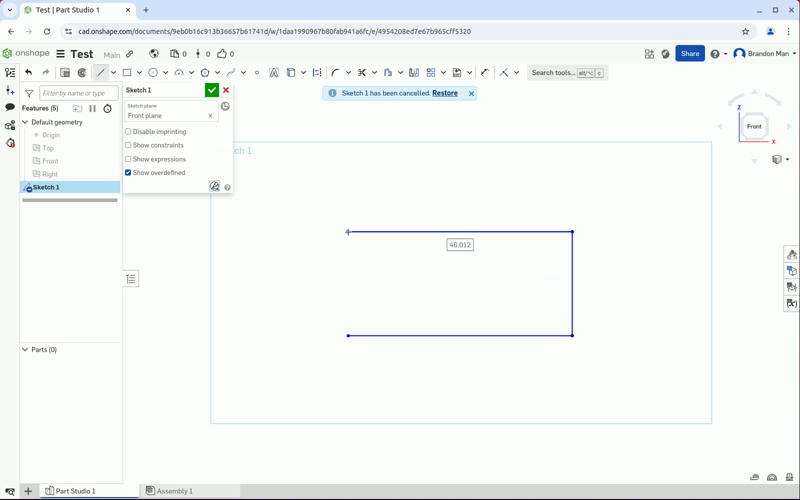
key_down(shift)
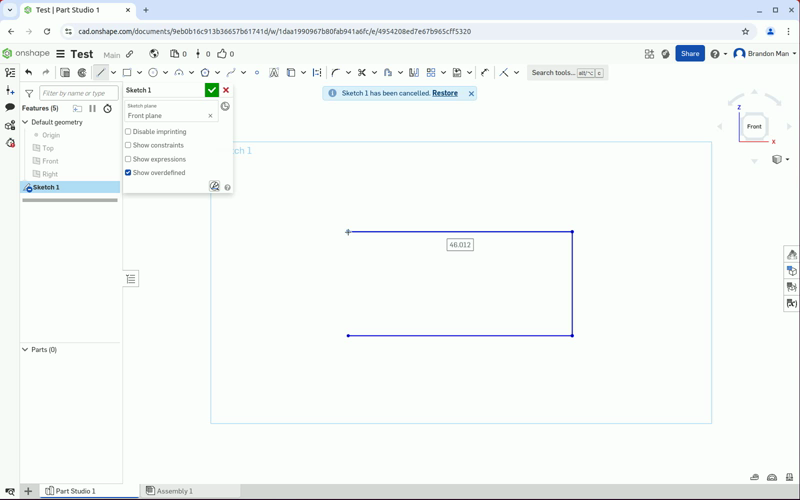
mouse_move(348, 335)
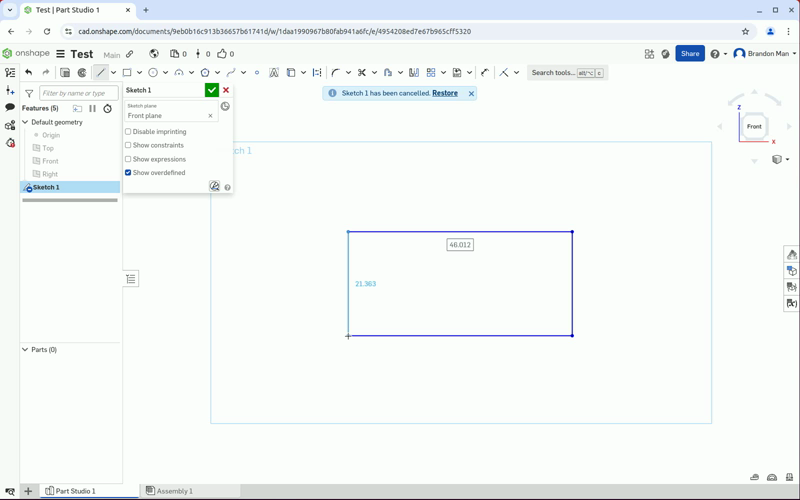
key_up(shift)
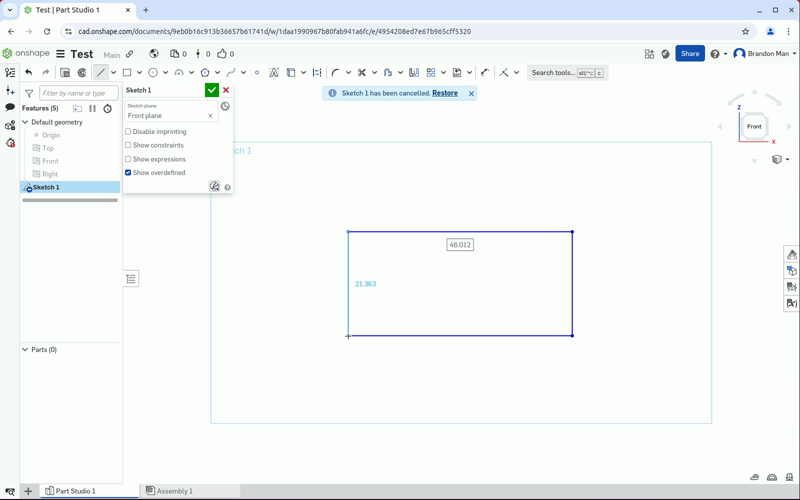
click(348, 335)
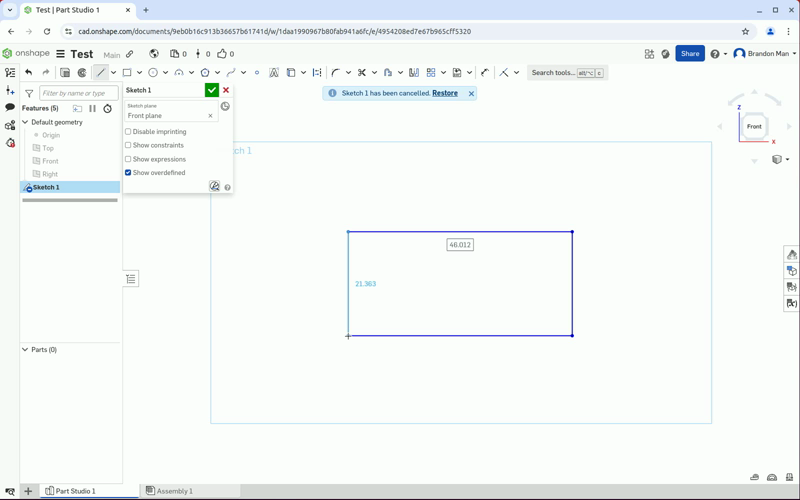
key(esc)
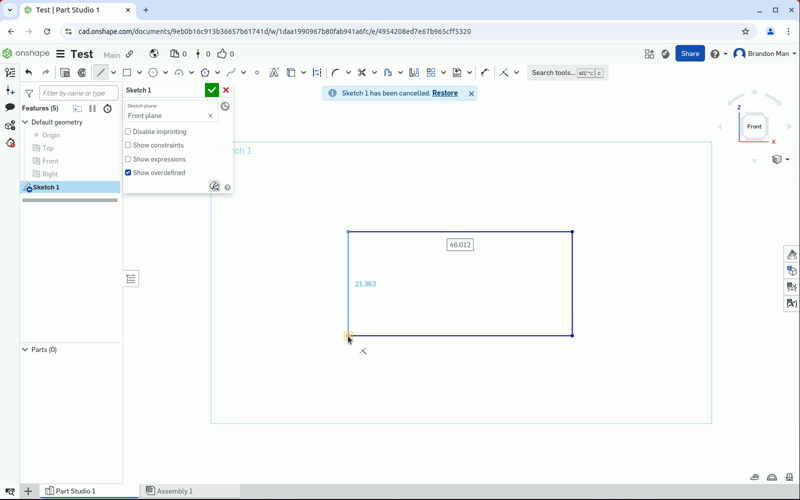
mouse_move(411, 299)
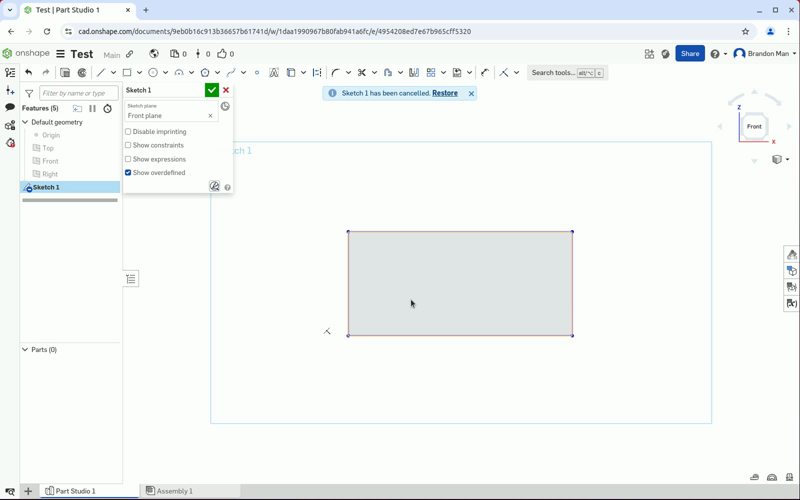
click(411, 299)
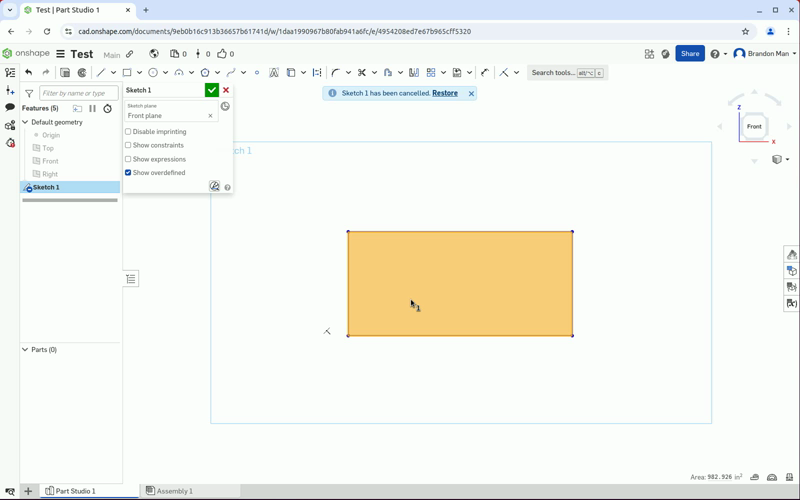
mouse_move(73, 352)
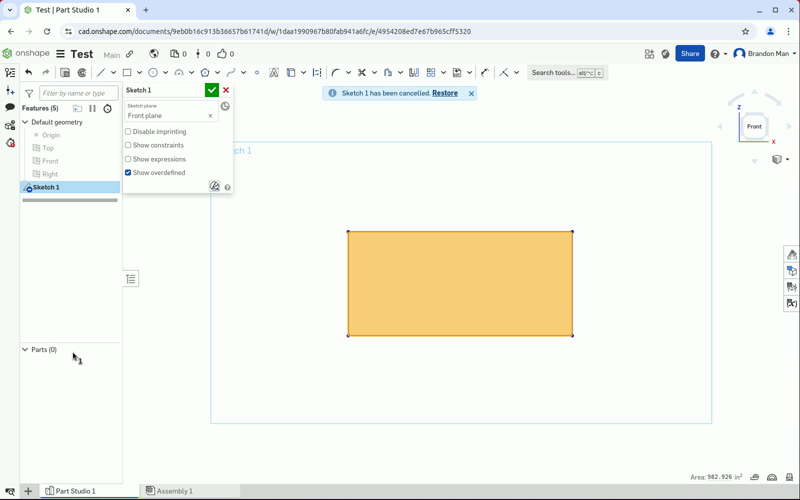
key(shift+y)
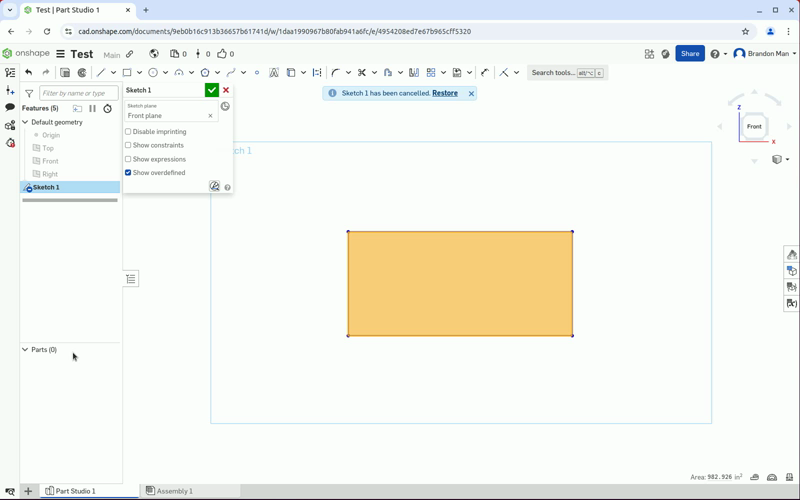
key(shift+e)
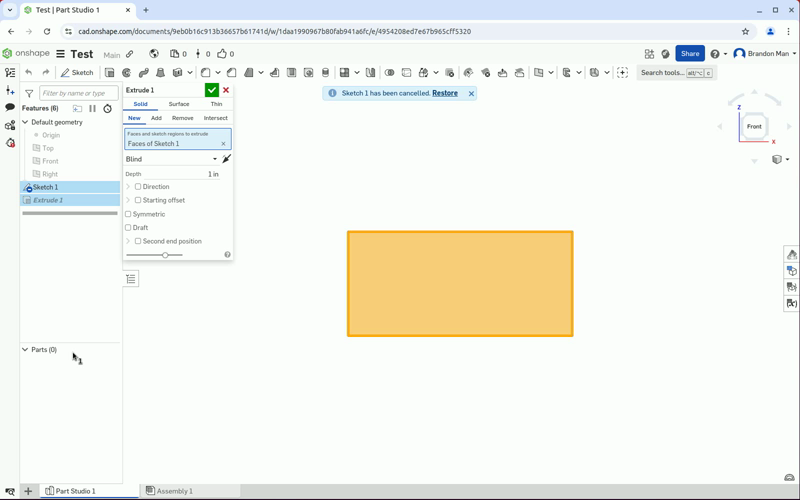
mouse_move(143, 106)
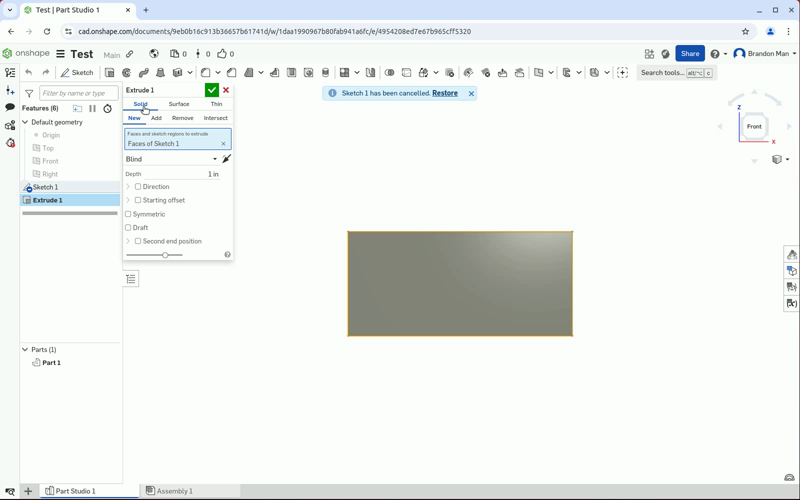
click(143, 106)
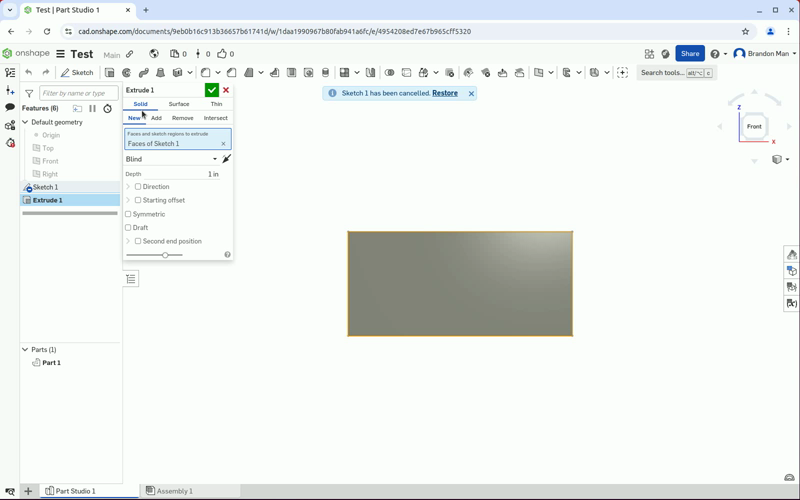
mouse_move(137, 120)
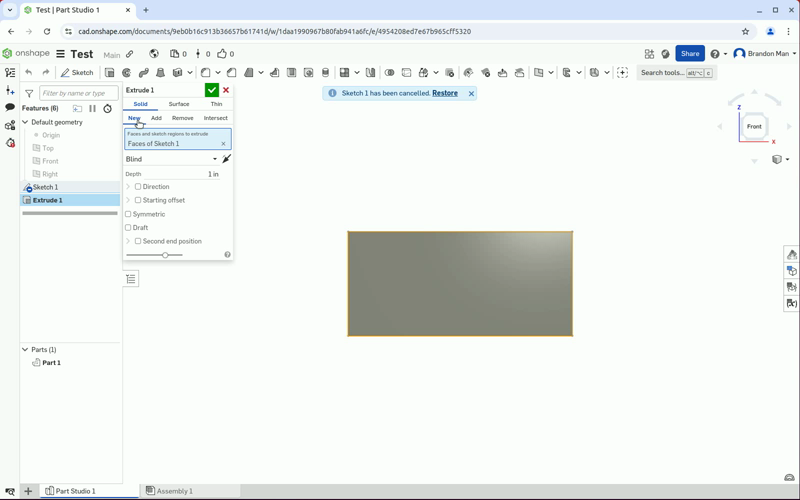
click(137, 120)
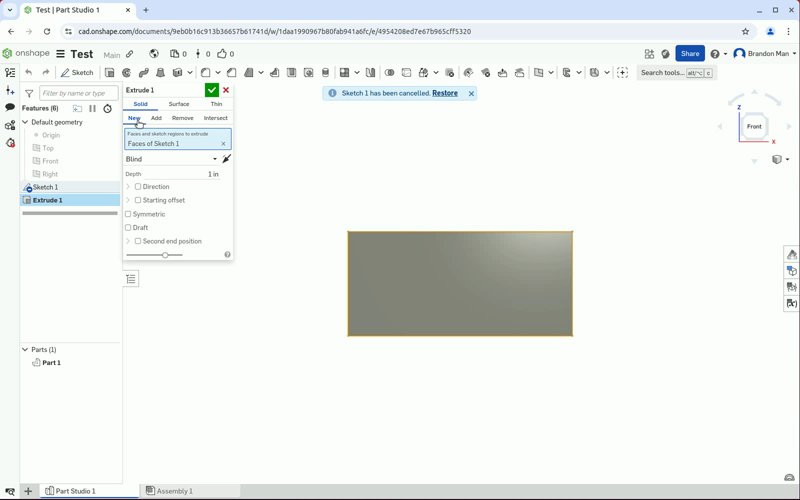
key(tab, 4)
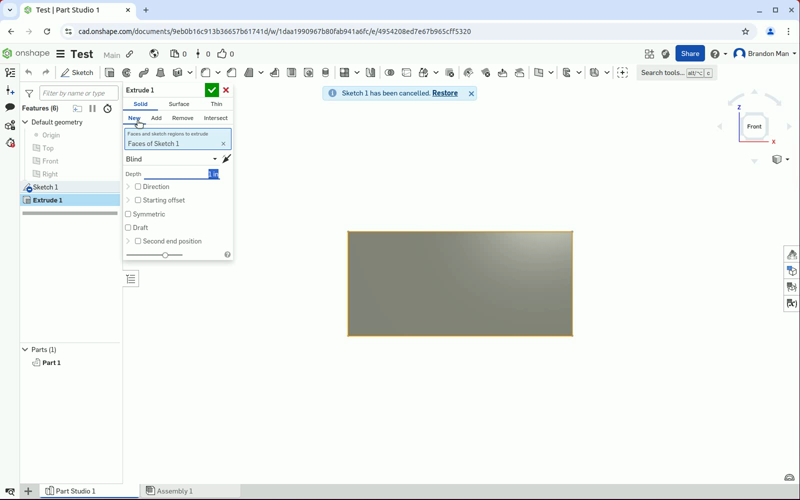
text(7.943)
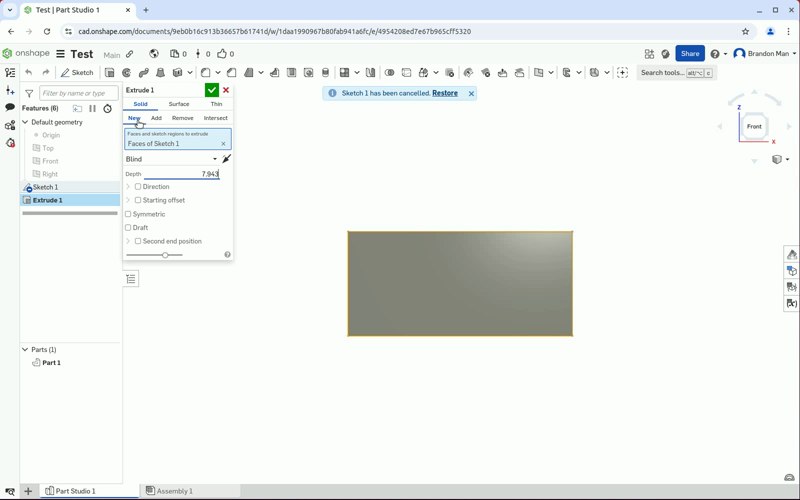
key(enter)
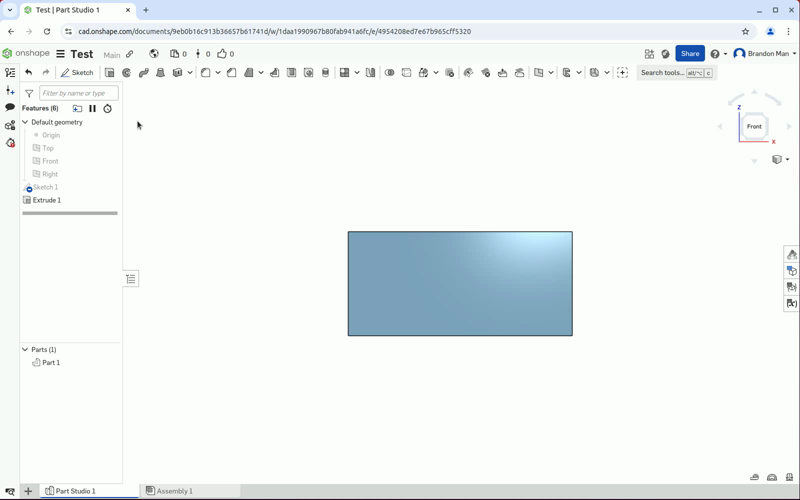
key(shift+h)
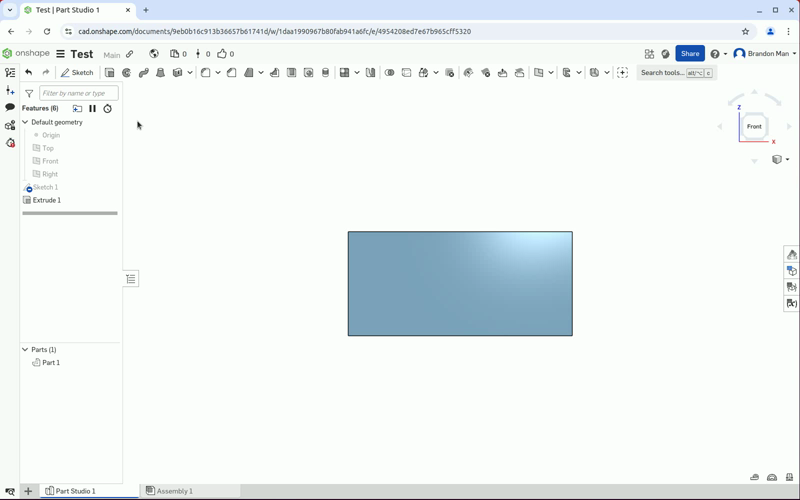
key(shift+h)
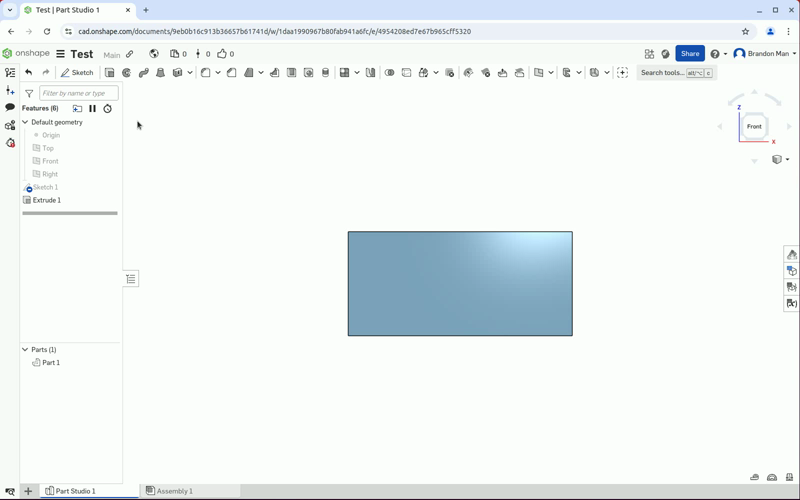
mouse_move(73, 189)
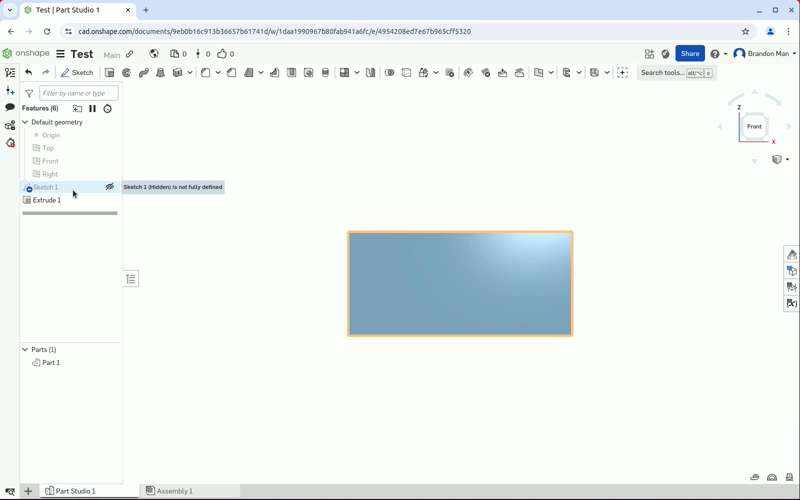
click(73, 189)
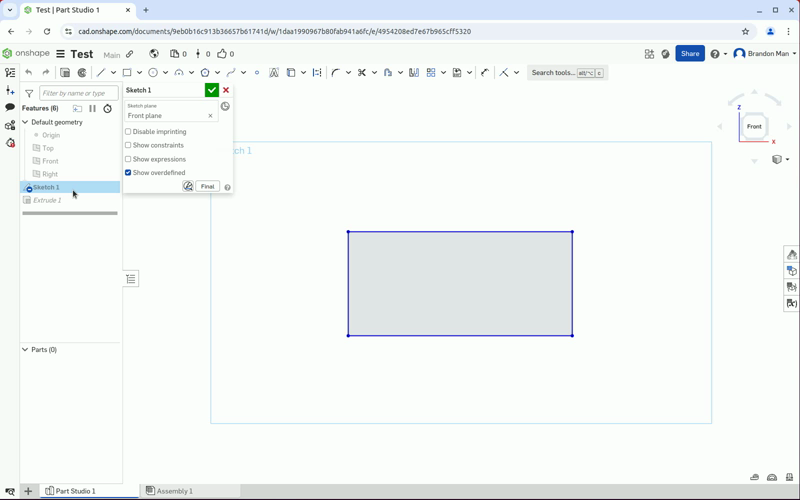
mouse_move(229, 92)
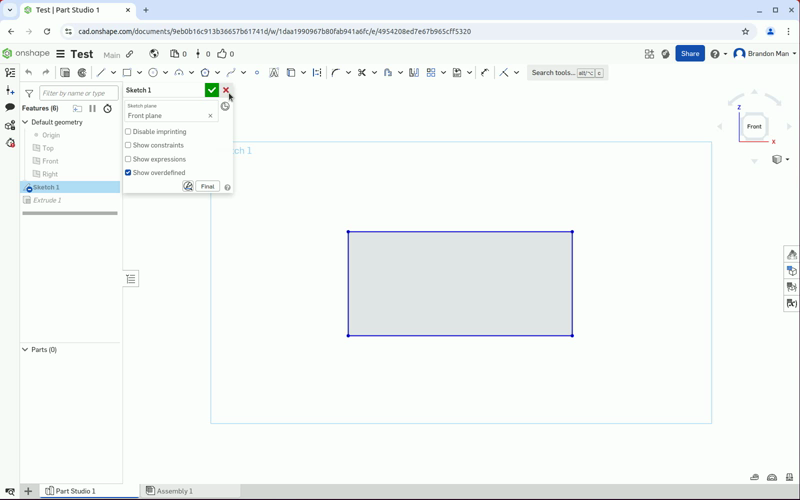
click(229, 92)
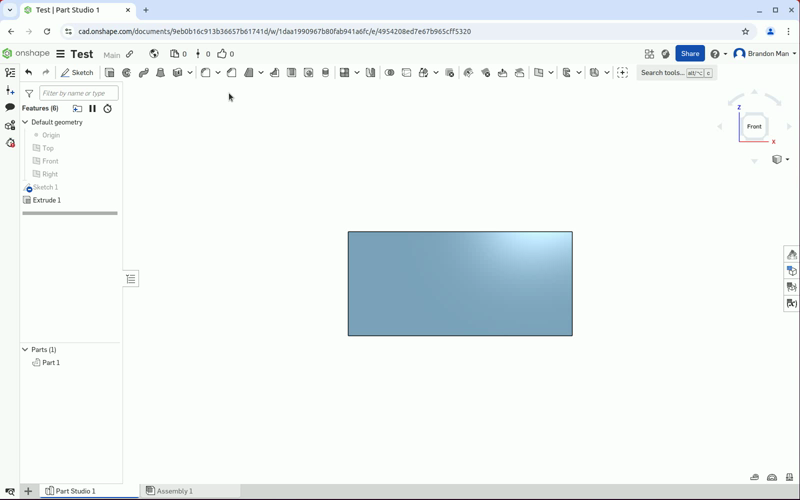
mouse_move(541, 75)
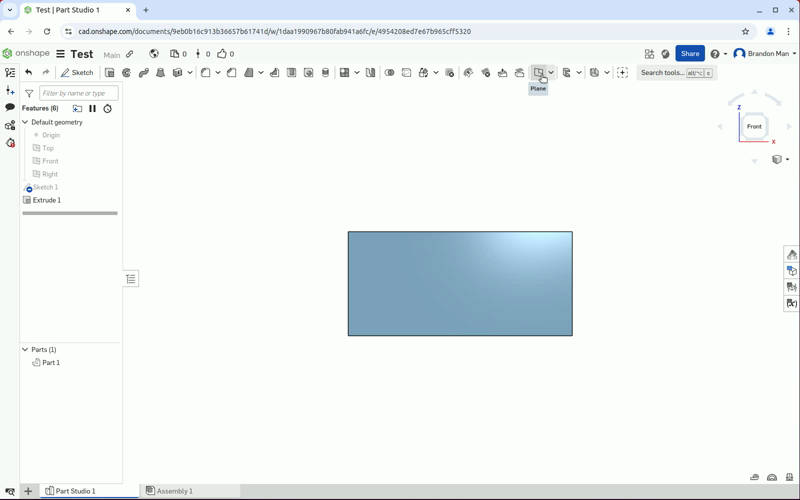
click(541, 75)
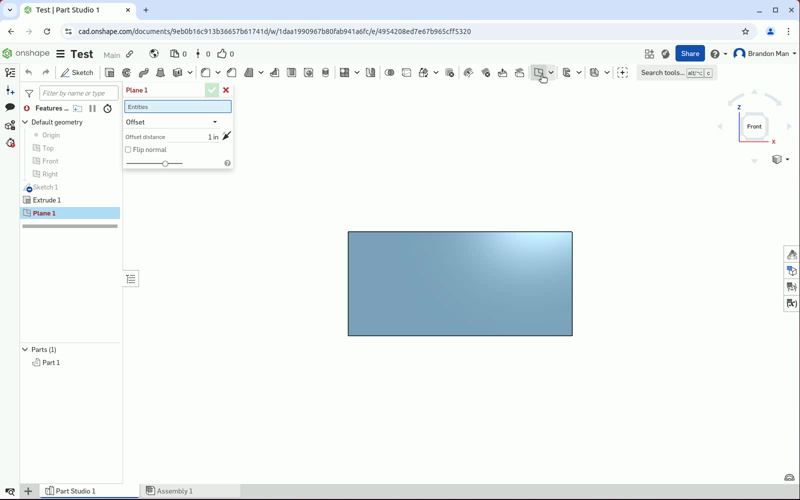
mouse_move(73, 163)
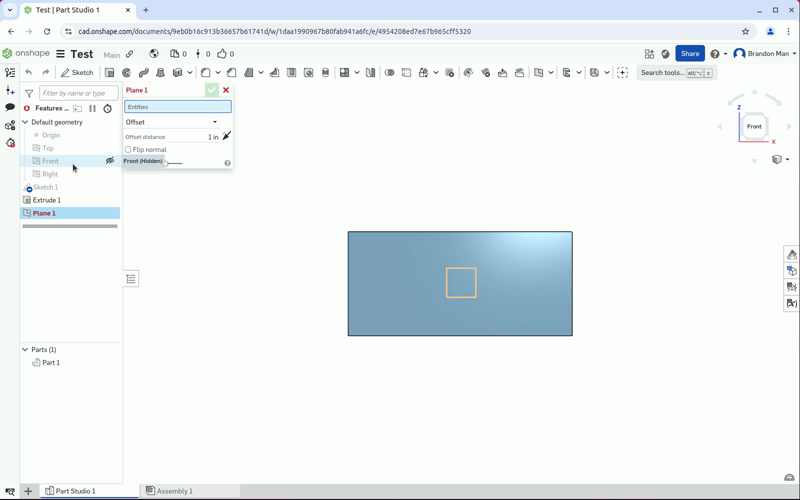
click(73, 163)
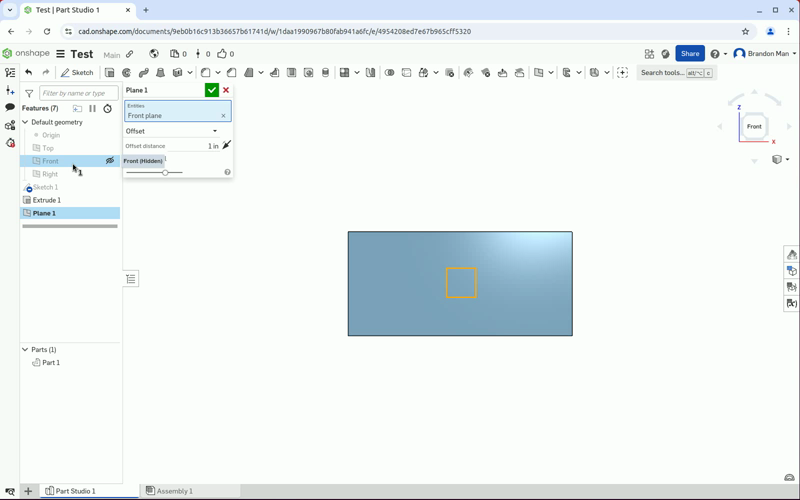
key(tab, 2)
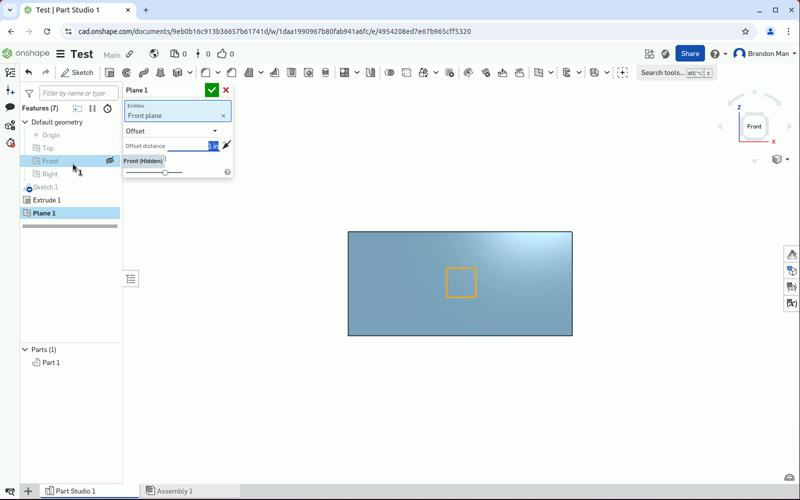
text(7.949)
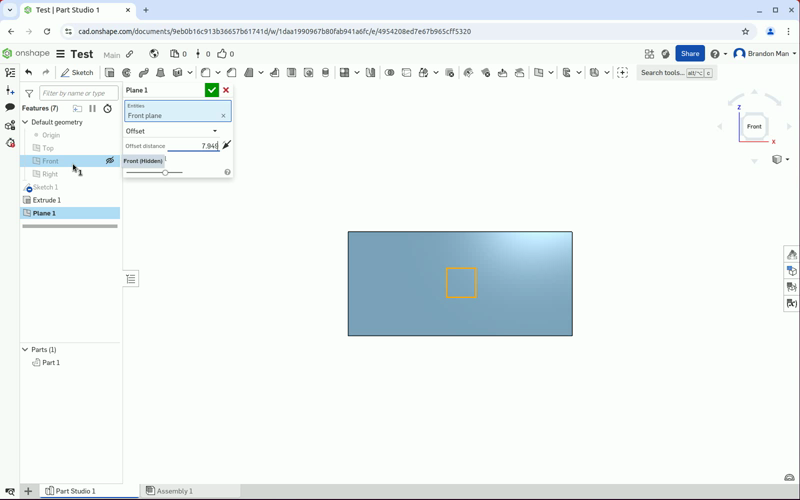
key(enter, 2)
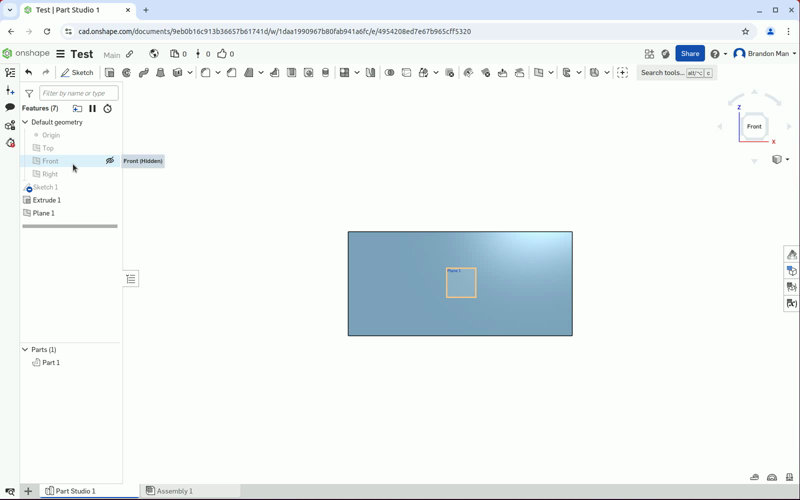
key(shift+s)
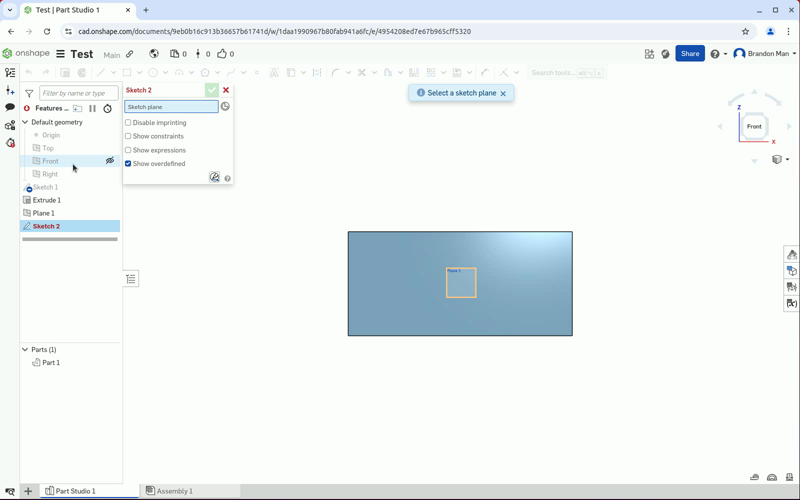
mouse_move(73, 215)
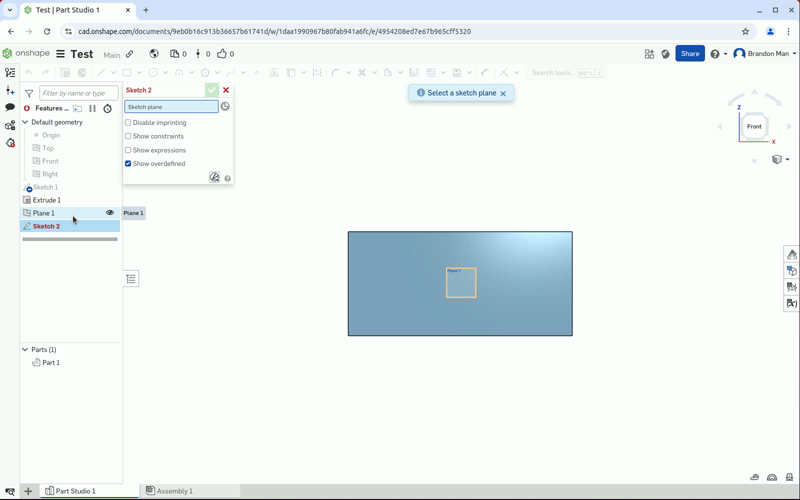
click(73, 215)
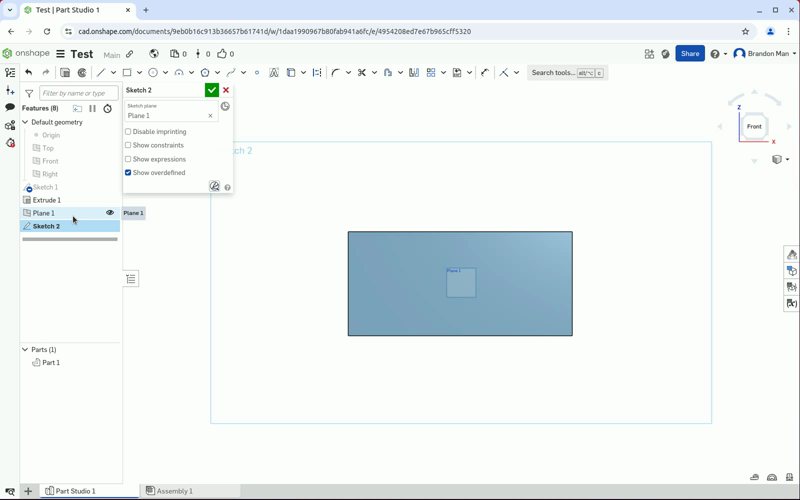
mouse_move(73, 352)
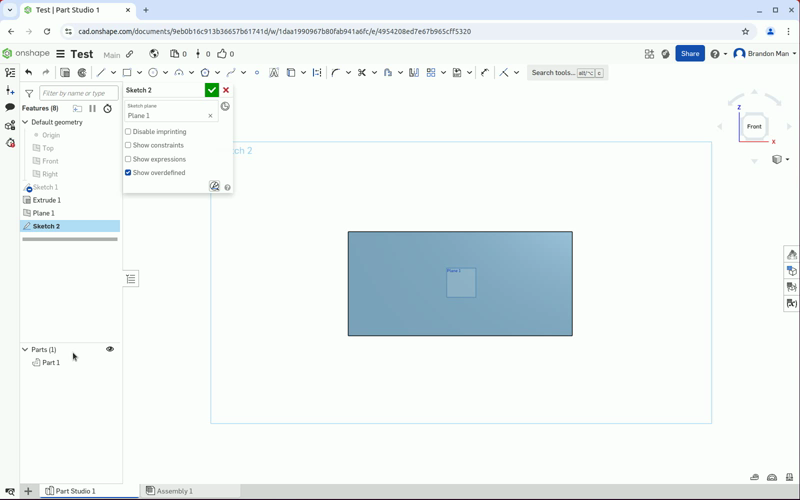
key(y)
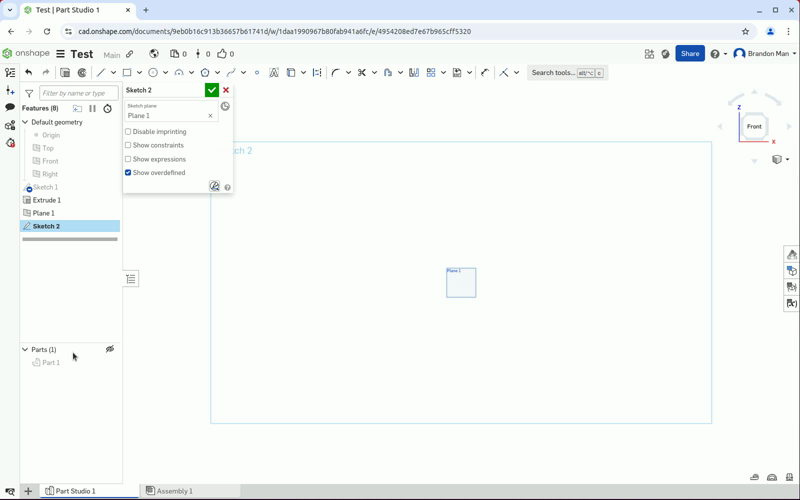
key(l)
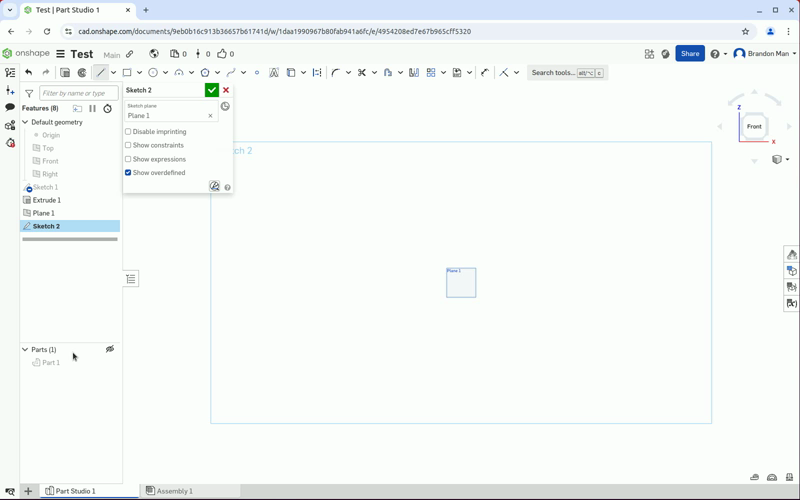
key_down(shift)
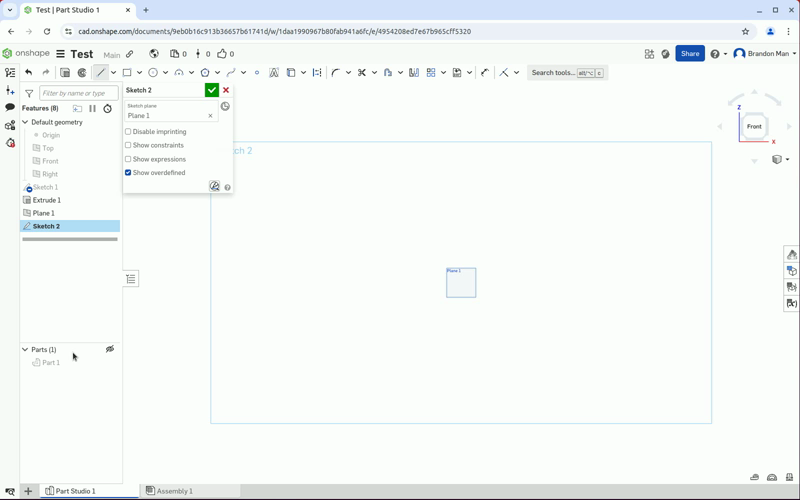
mouse_move(410, 268)
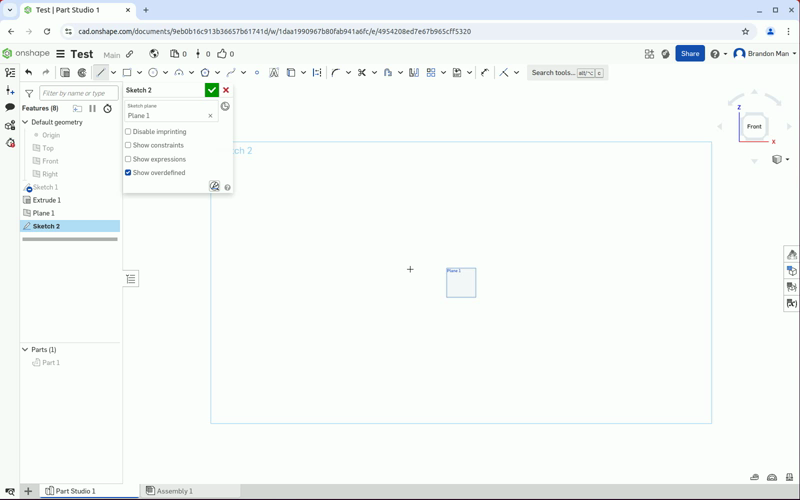
click(410, 268)
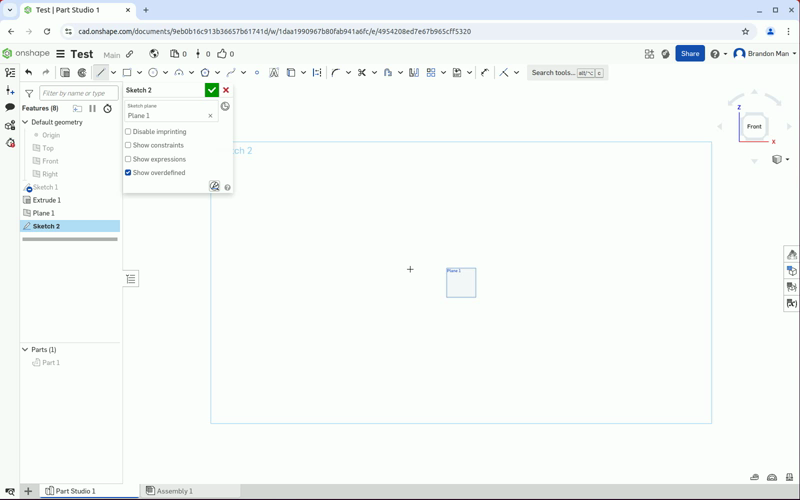
key_up(shift)
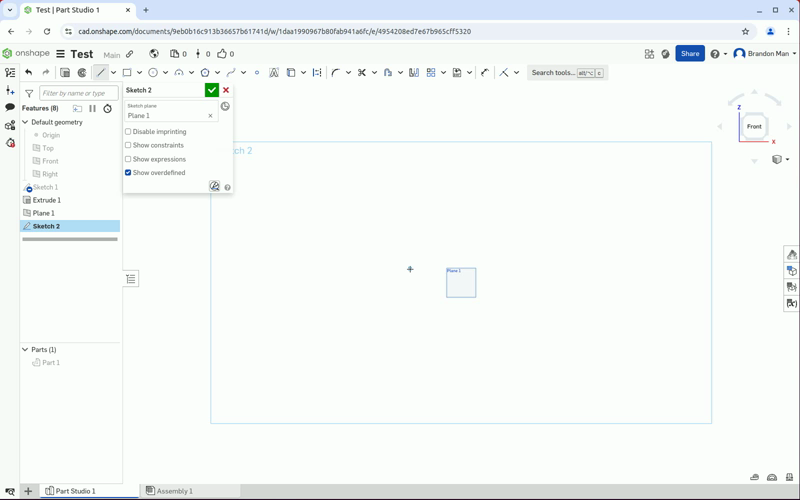
key_down(shift)
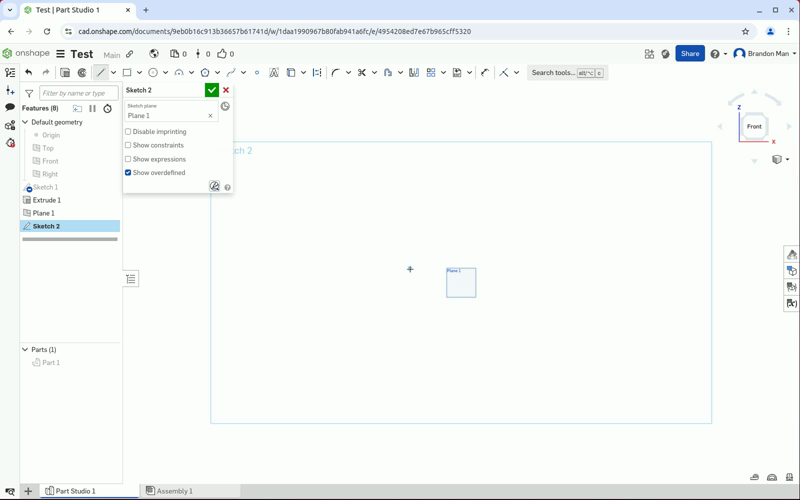
mouse_move(510, 268)
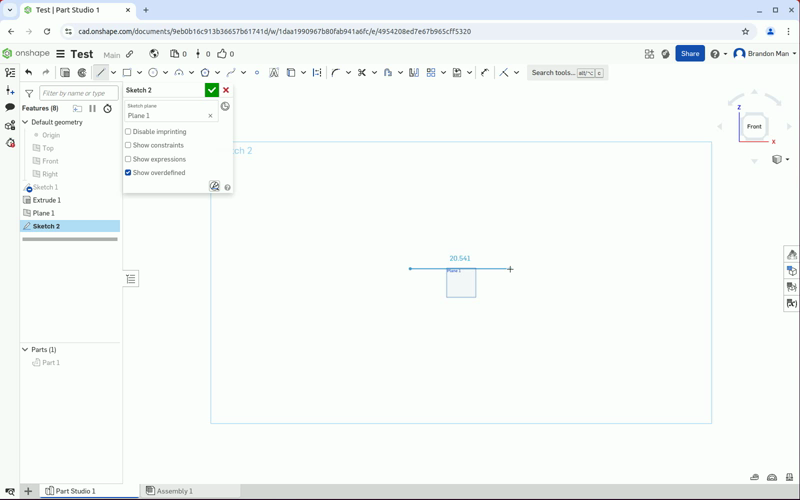
click(510, 268)
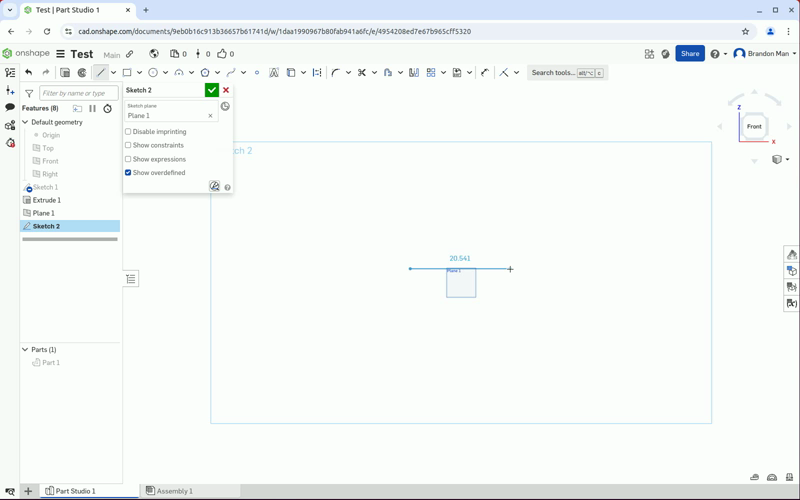
key_up(shift)
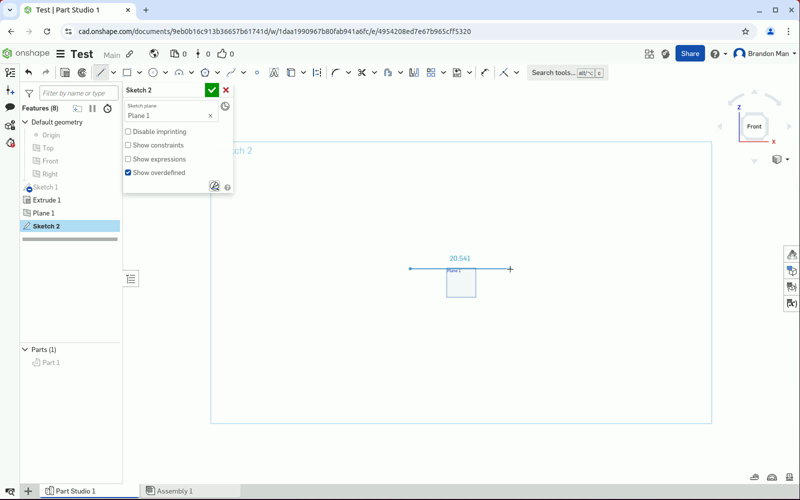
key_down(shift)
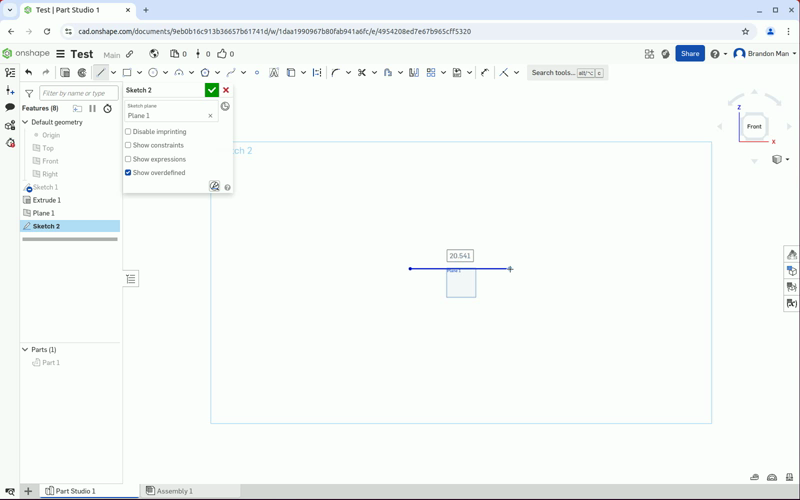
mouse_move(540, 268)
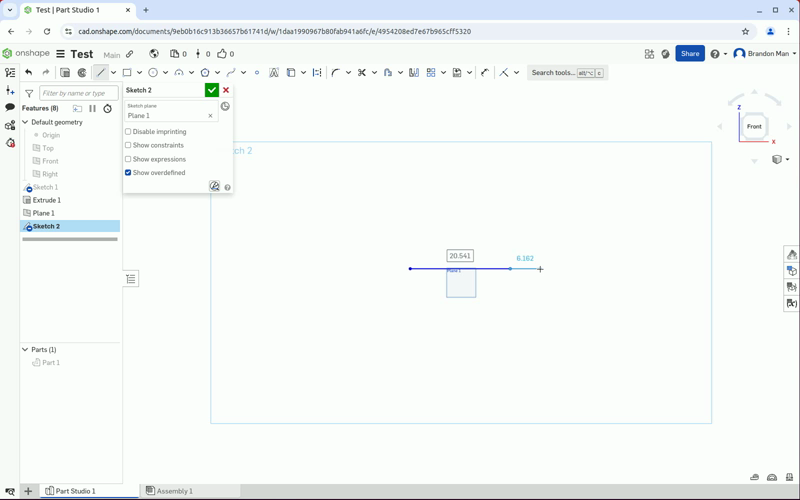
mouse_move(510, 231)
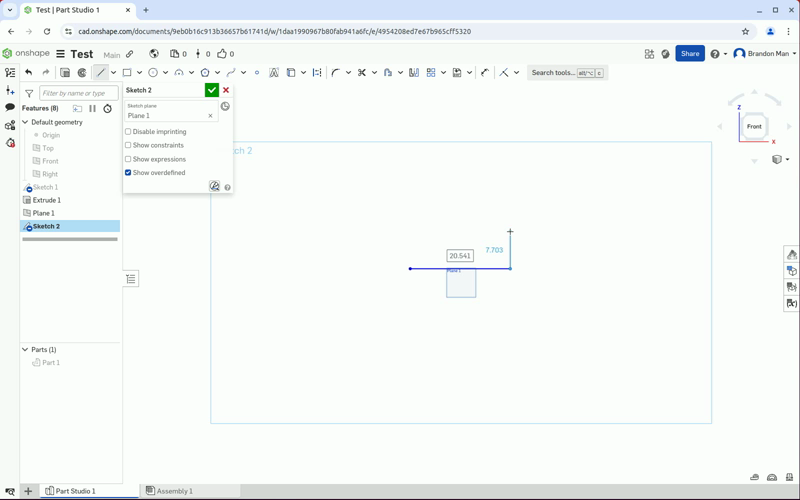
click(510, 231)
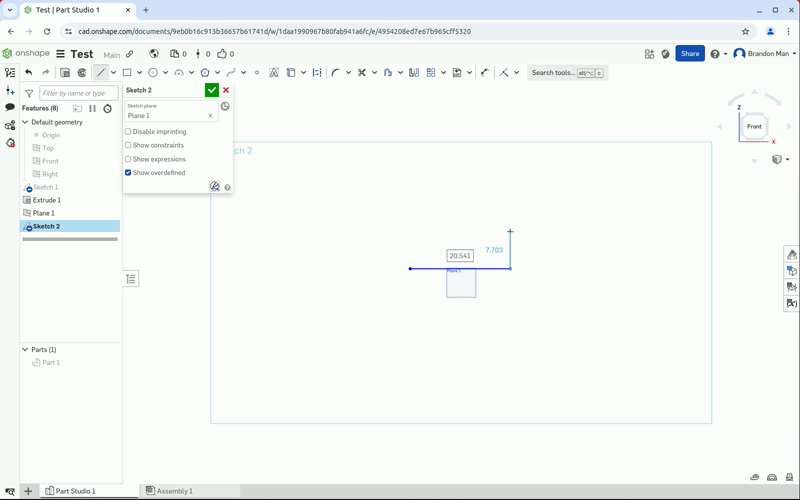
key_up(shift)
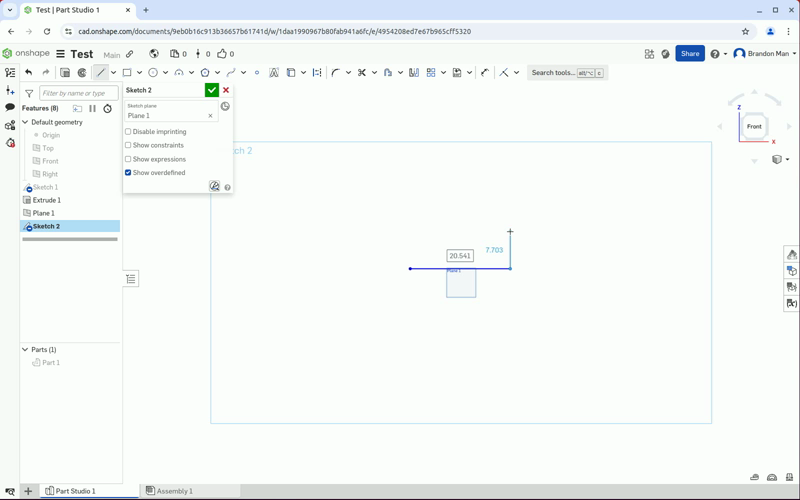
key_down(shift)
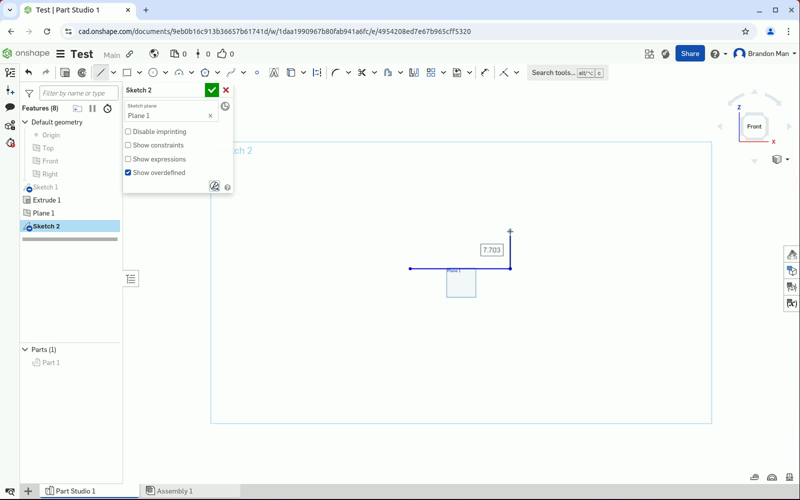
mouse_move(410, 231)
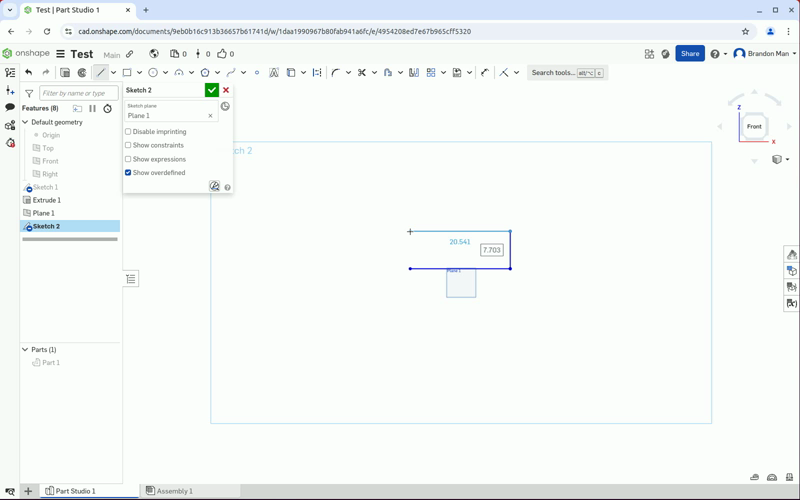
click(410, 231)
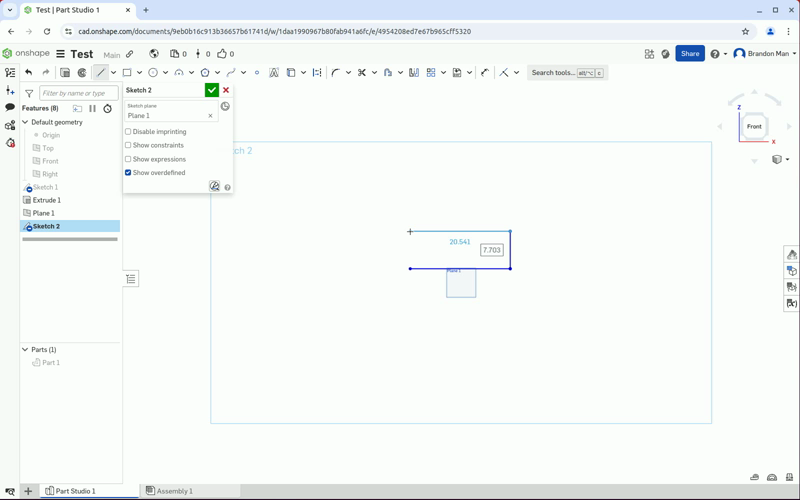
key_up(shift)
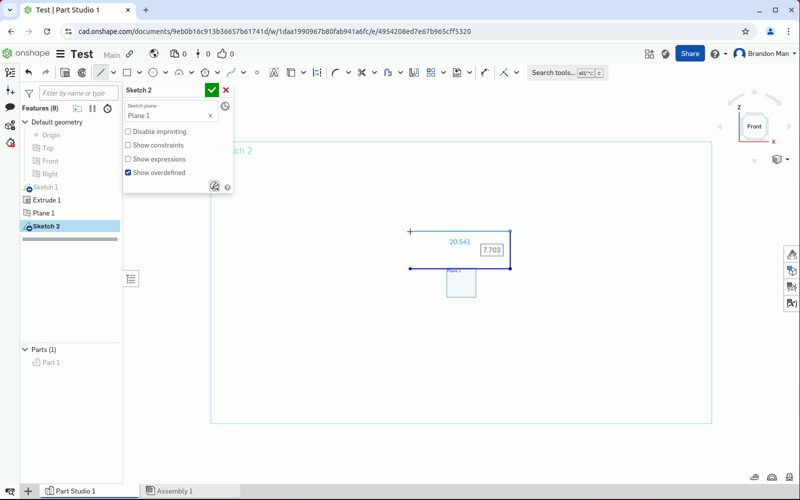
mouse_move(440, 231)
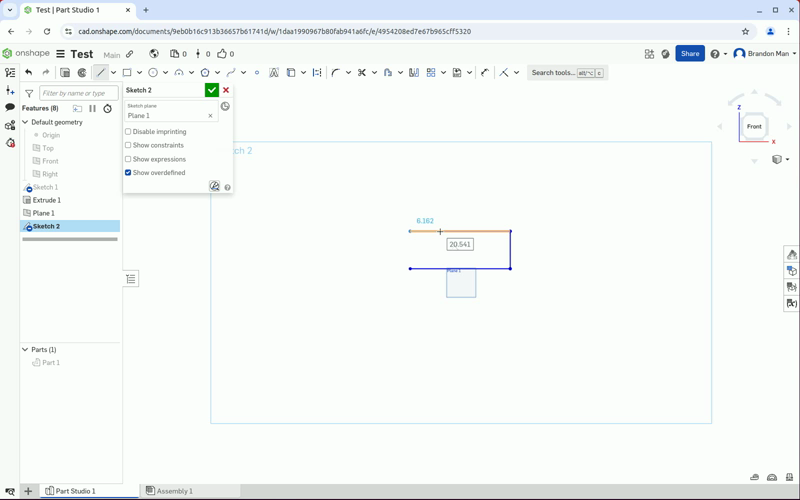
key_down(shift)
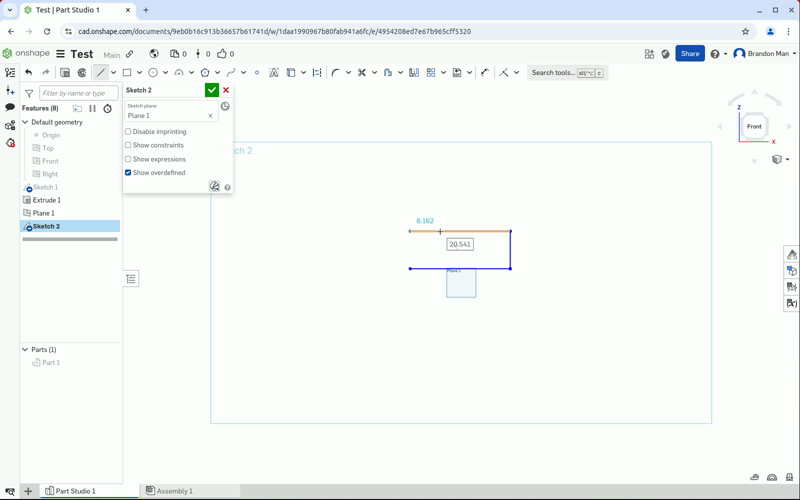
mouse_move(410, 268)
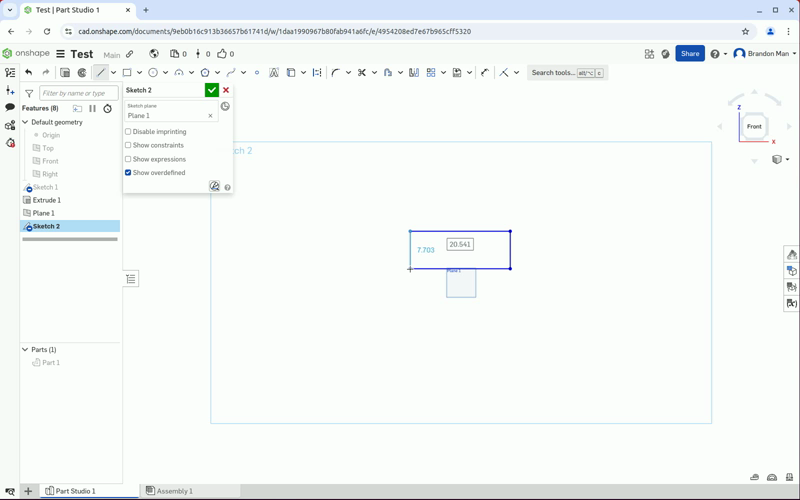
key_up(shift)
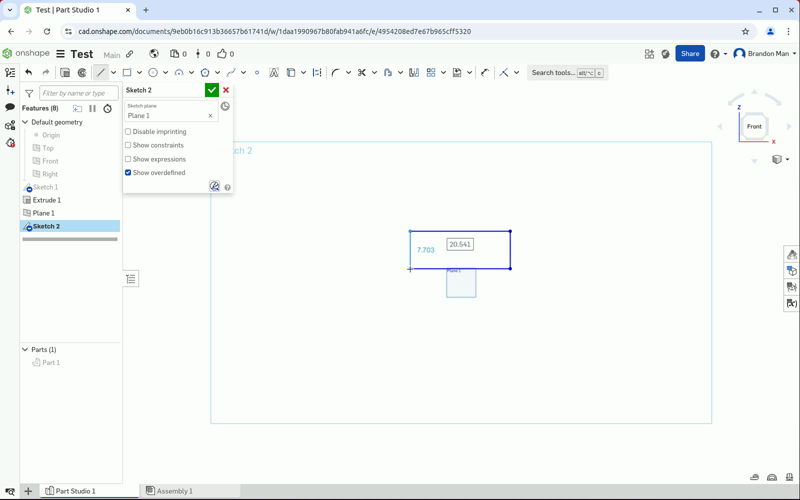
click(410, 268)
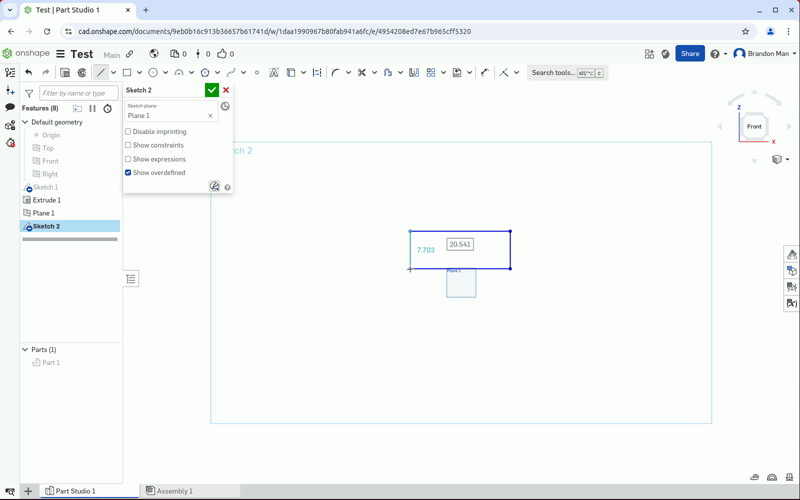
key(esc)
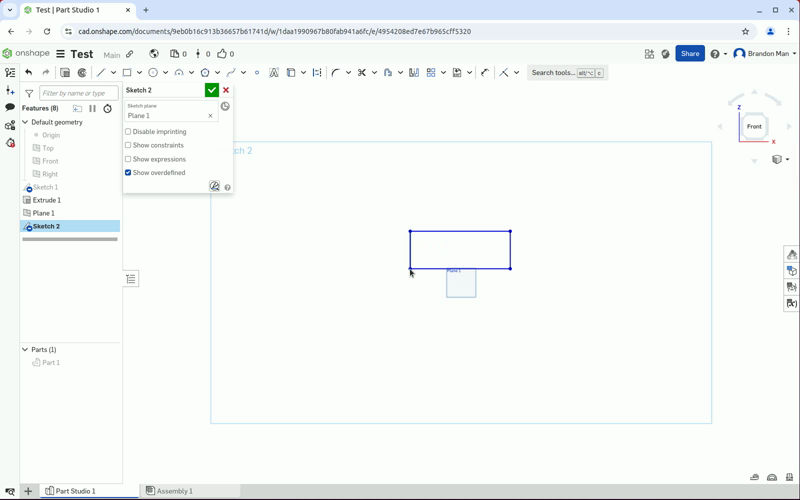
mouse_move(461, 239)
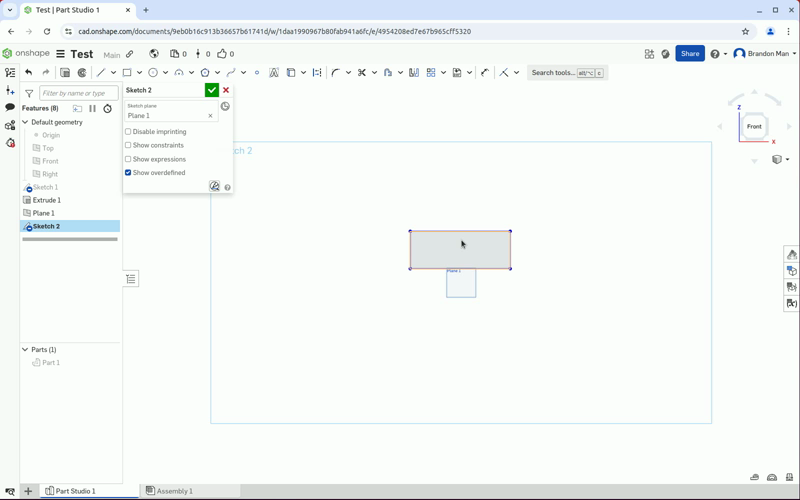
click(461, 239)
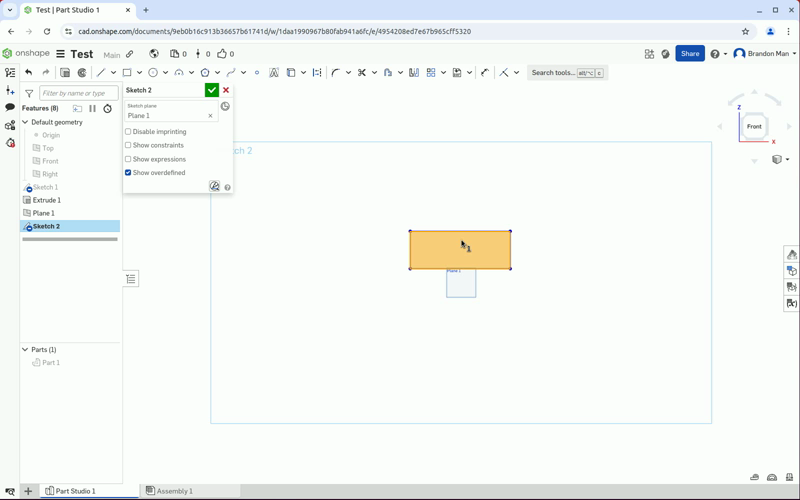
mouse_move(73, 352)
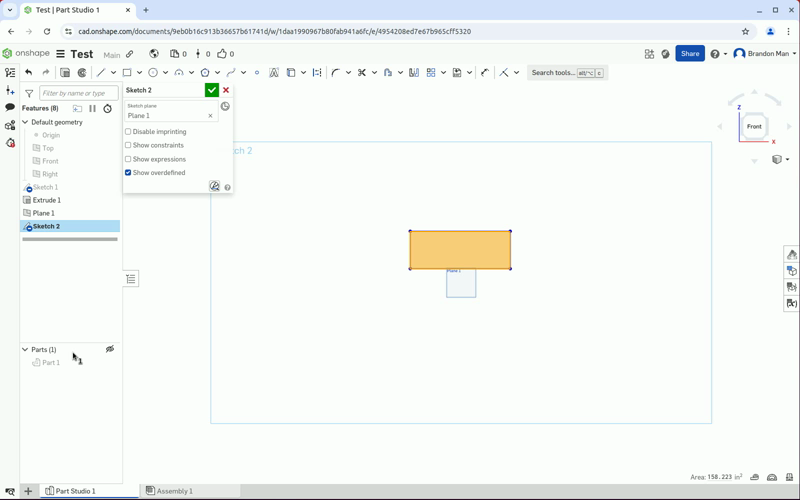
key(shift+y)
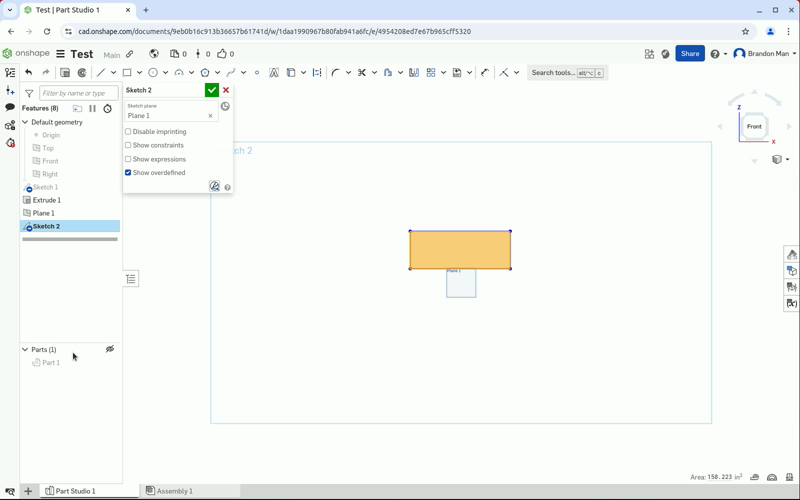
key(shift+e)
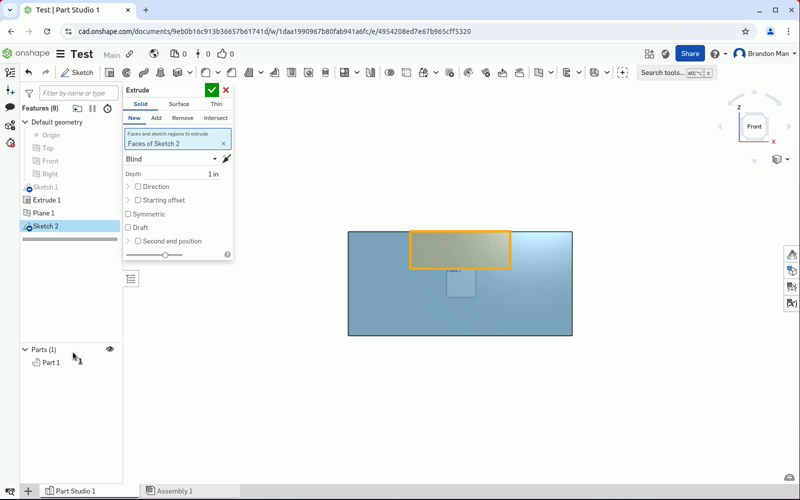
mouse_move(143, 106)
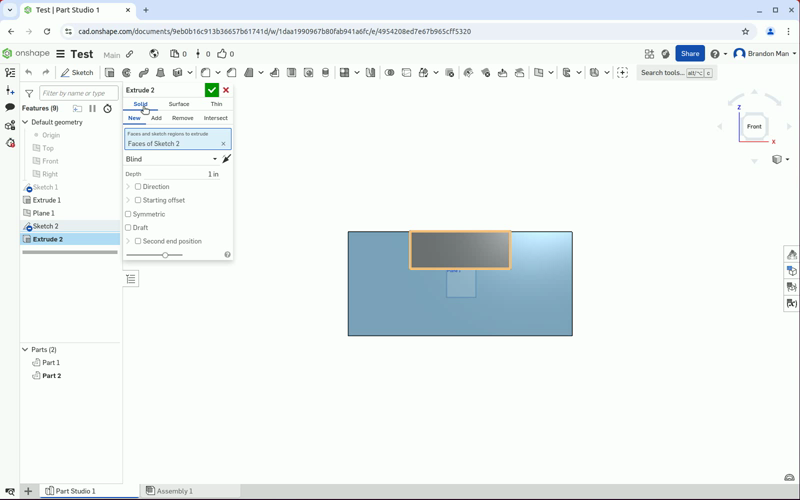
click(143, 106)
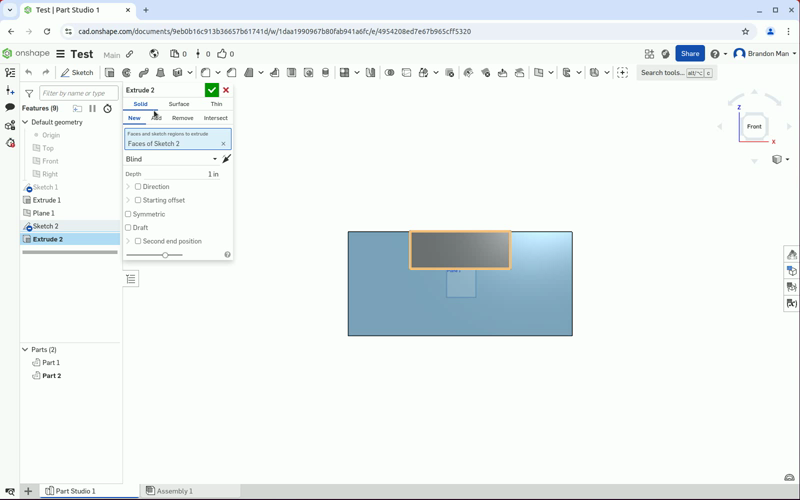
mouse_move(186, 120)
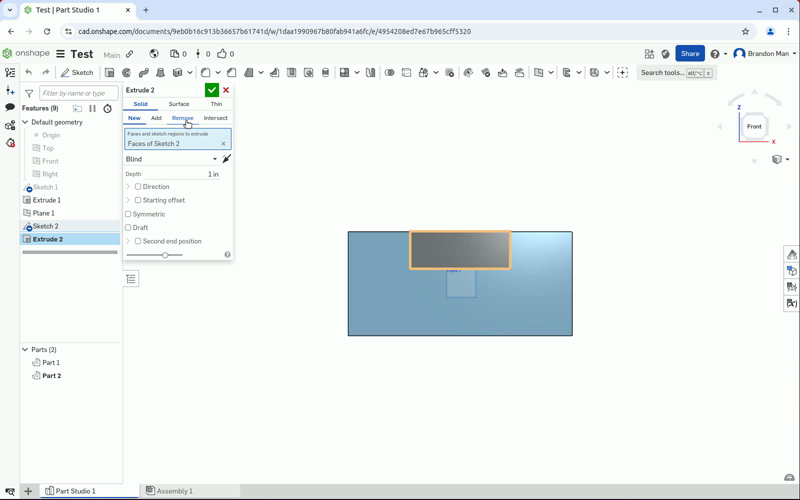
click(186, 120)
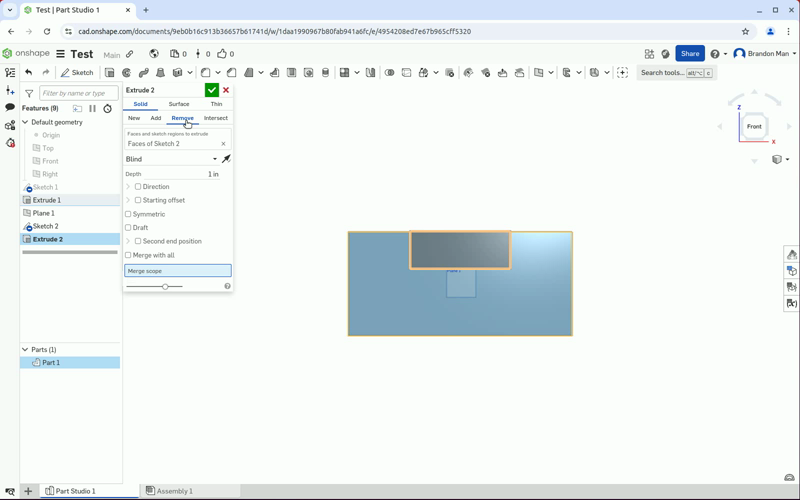
key(tab, 4)
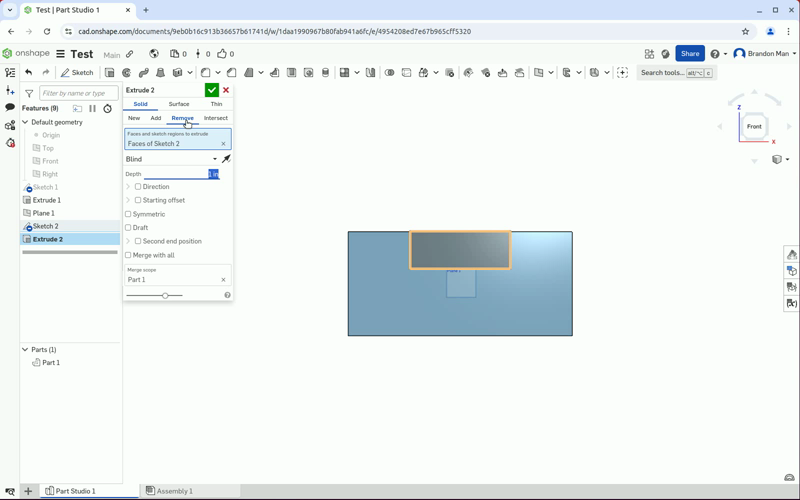
text(3.851)
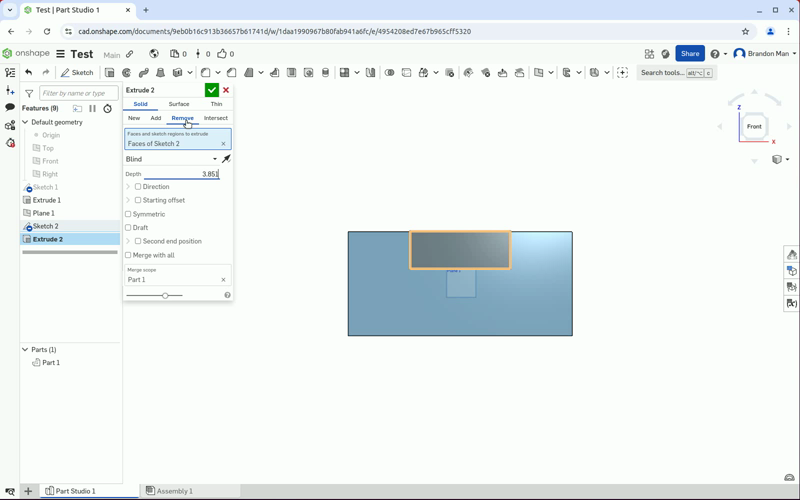
key(tab, 6)
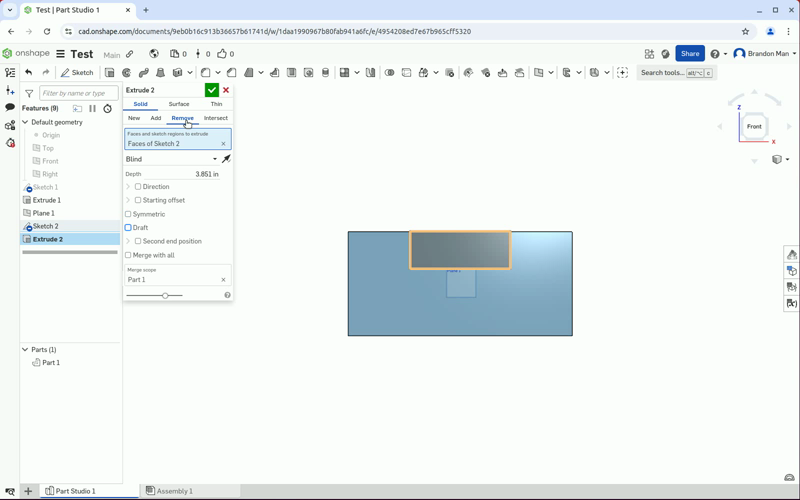
key(space)
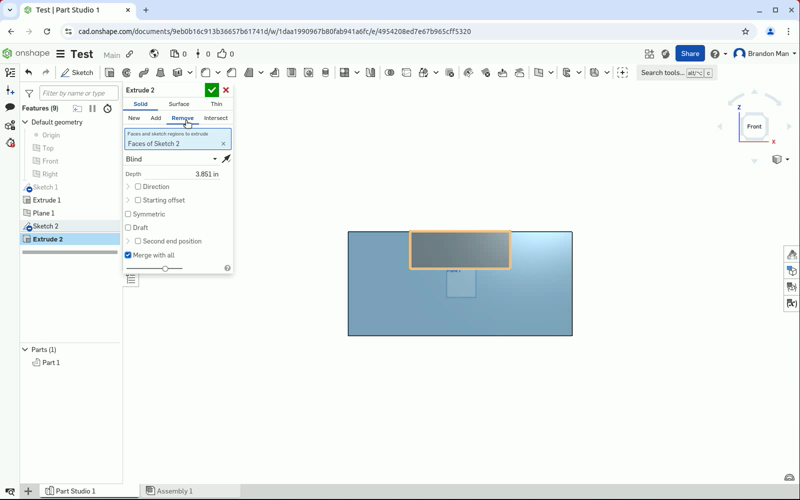
key(enter)
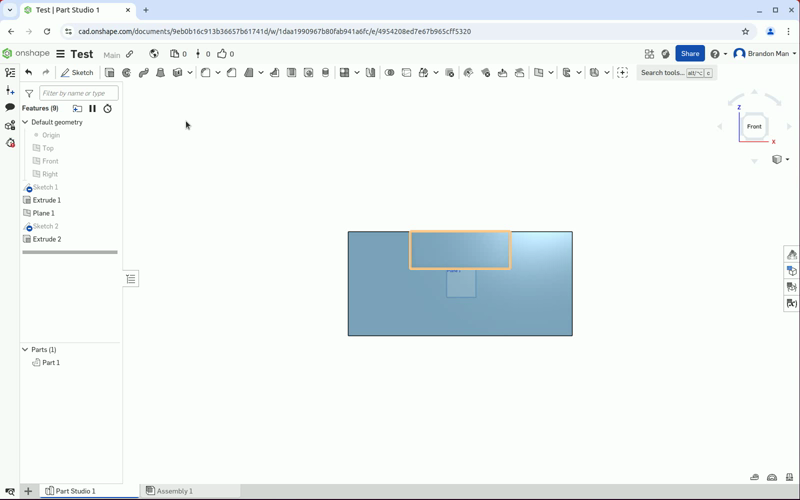
key(shift+h)
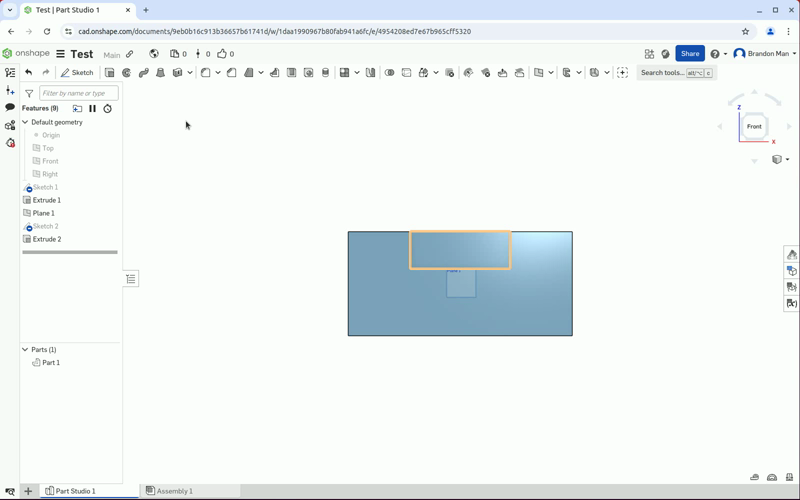
key(shift+h)
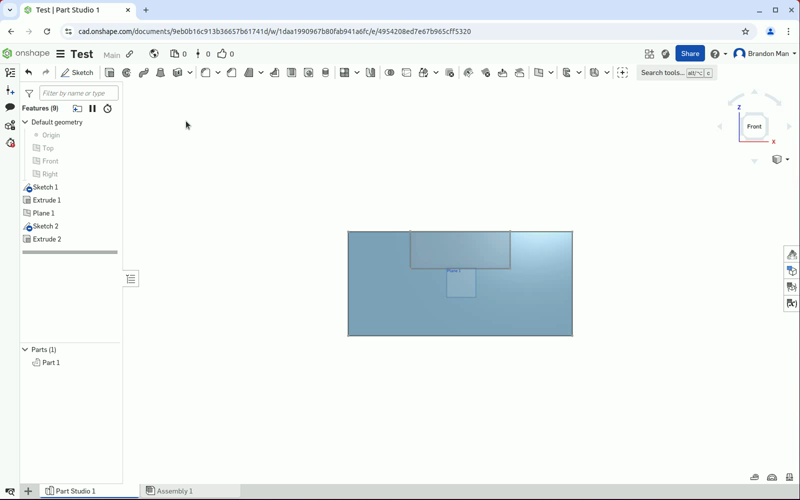
key(shift+7)
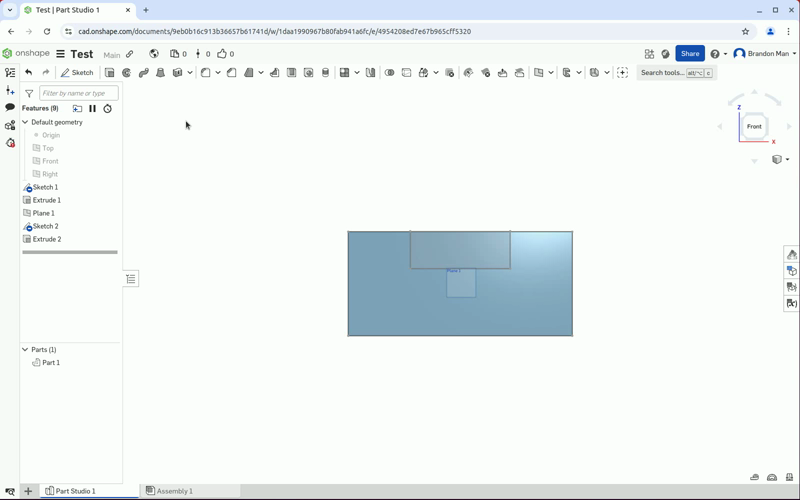
key(left, 2)
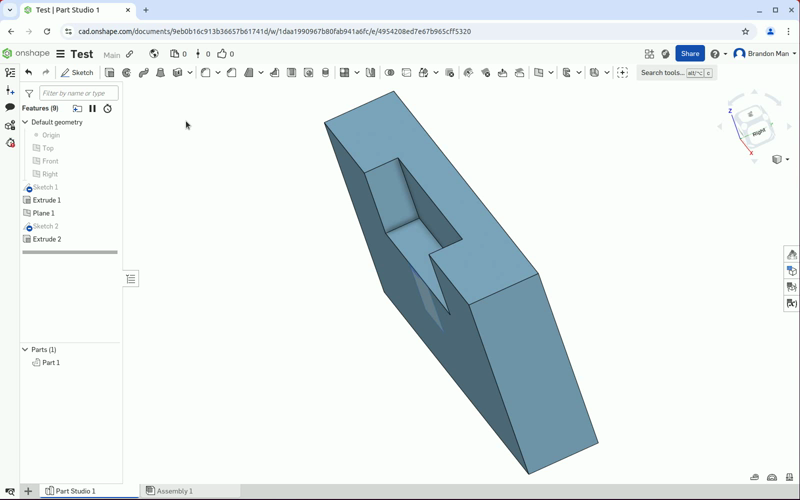
key(down, 2)
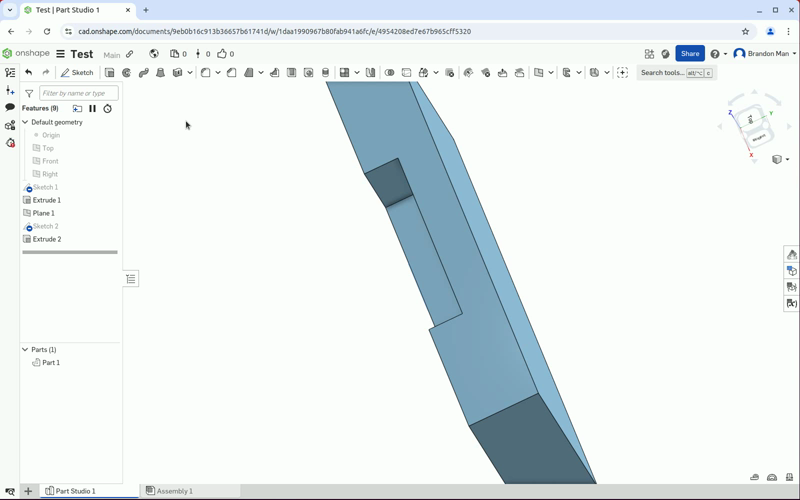
key(up, 2)
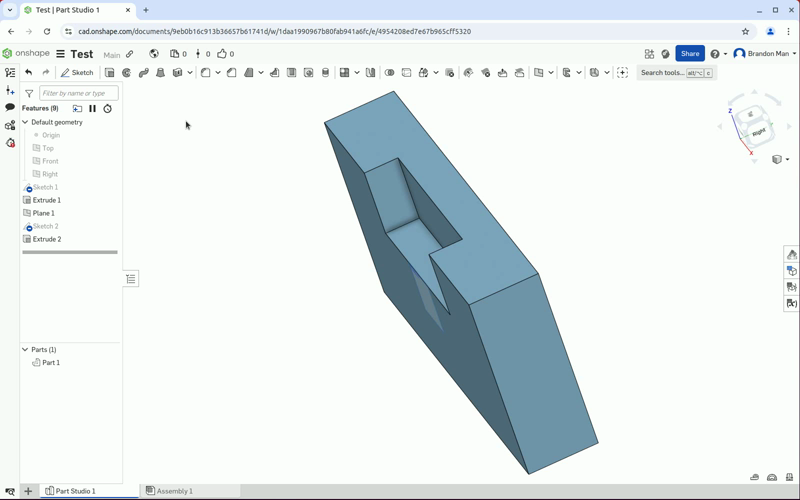
key(right, 2)
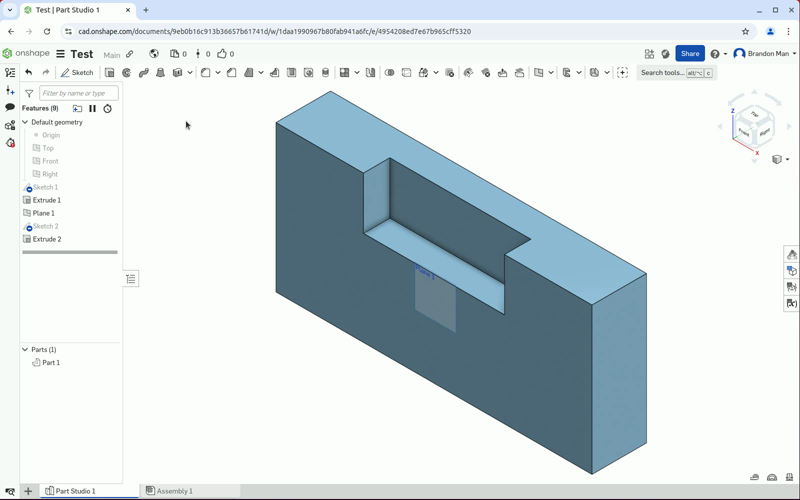
mouse_move(73, 189)
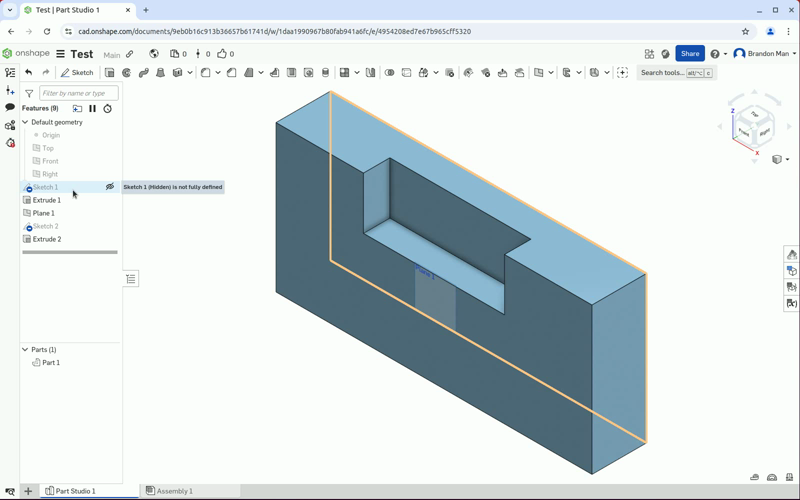
click(73, 189)